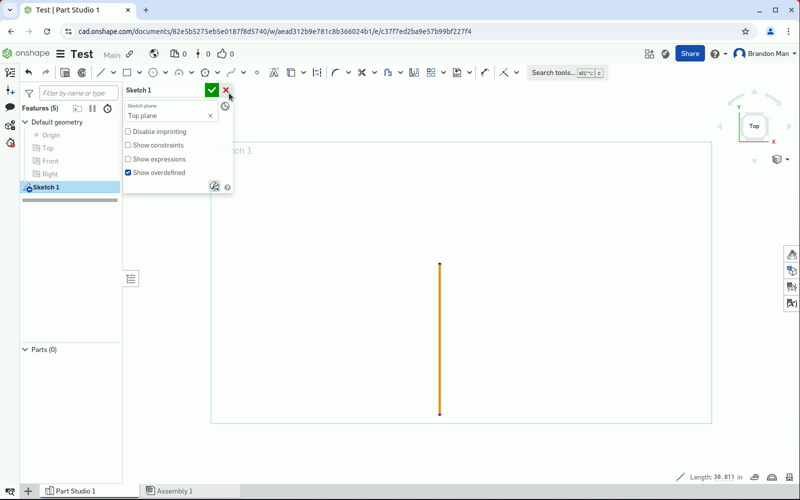
key(shift+h)
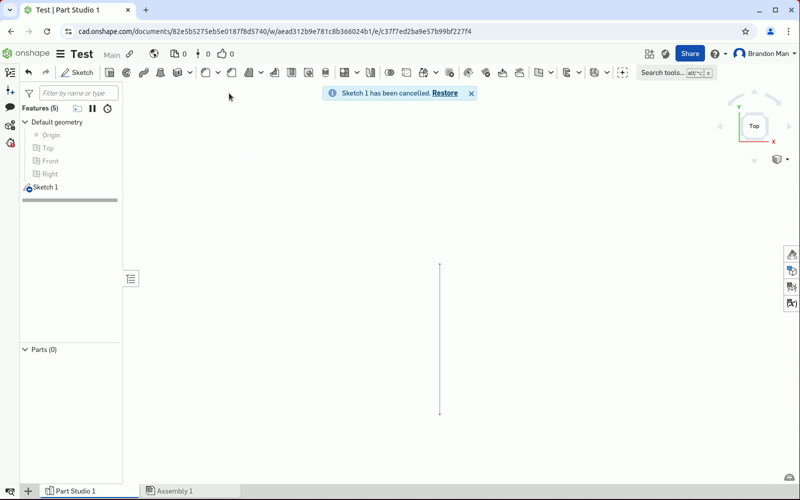
key(shift+s)
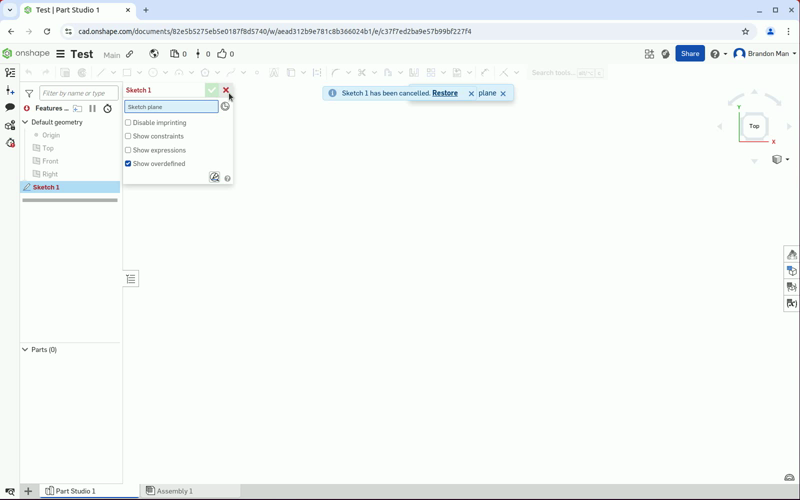
mouse_move(73, 150)
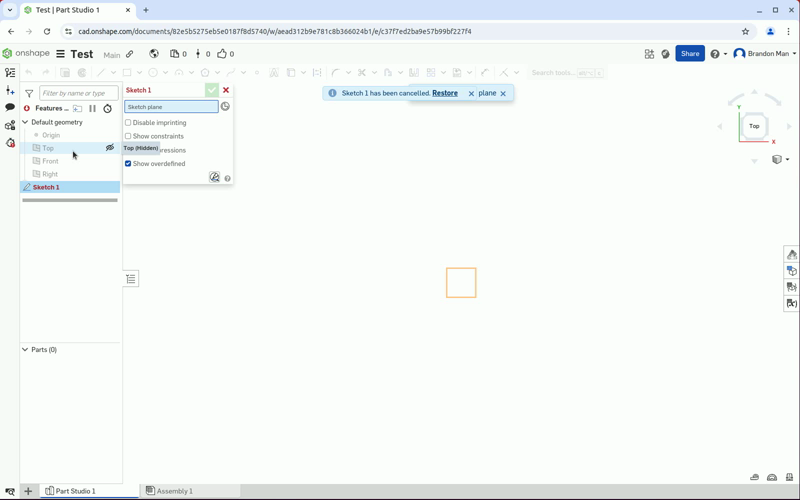
click(73, 150)
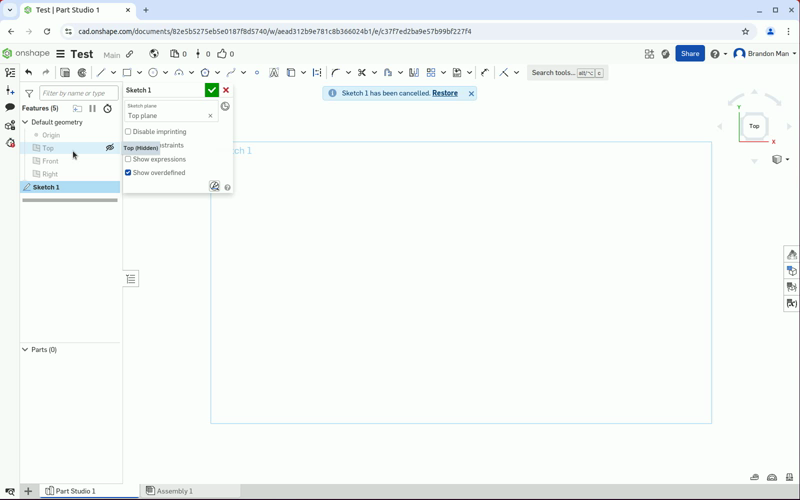
mouse_move(73, 352)
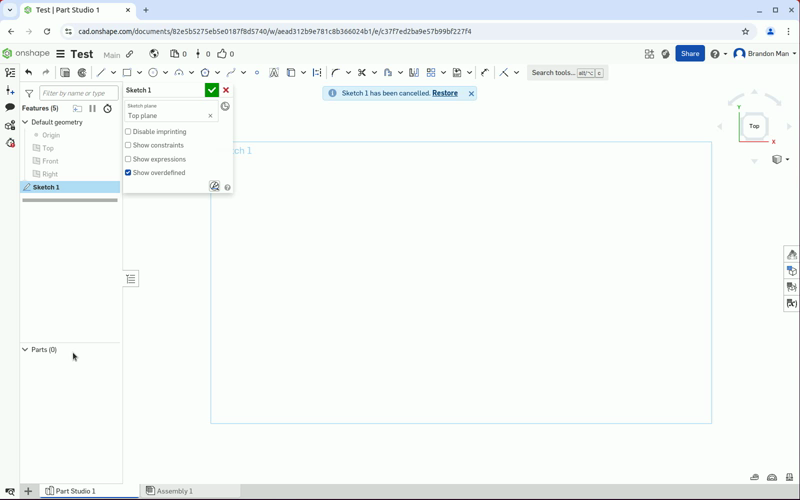
key(y)
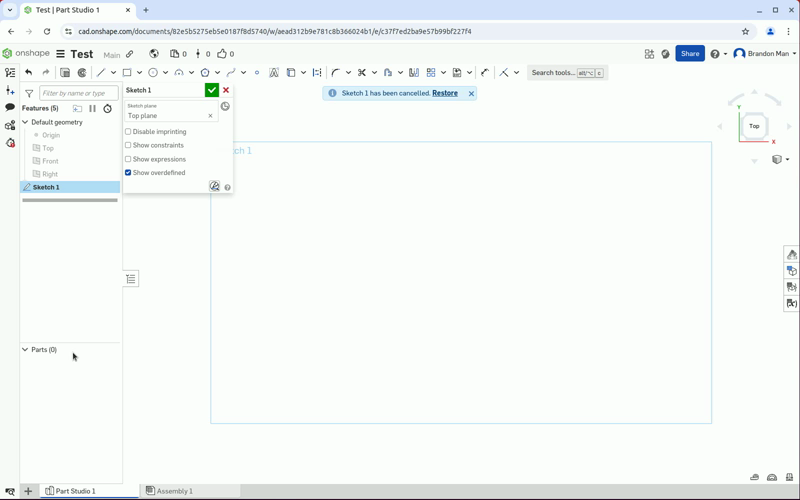
key(c)
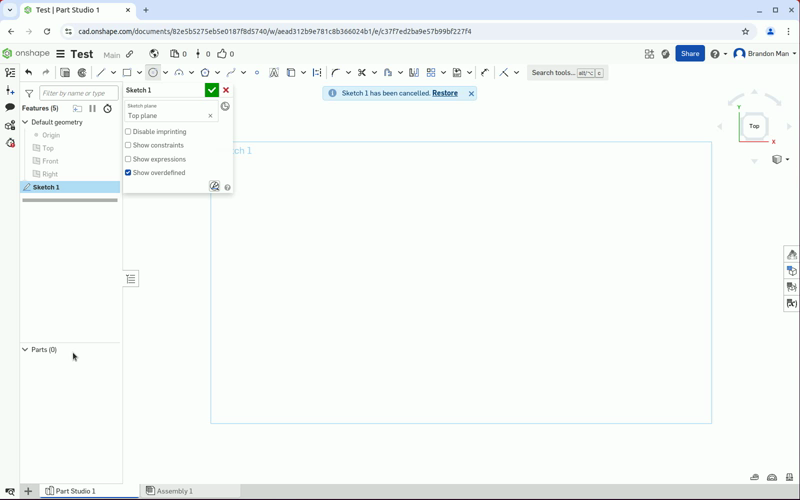
key_down(shift)
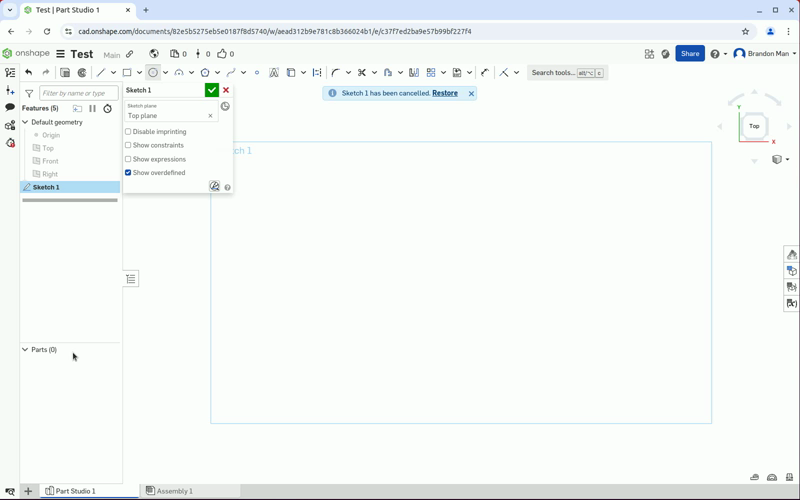
mouse_move(461, 282)
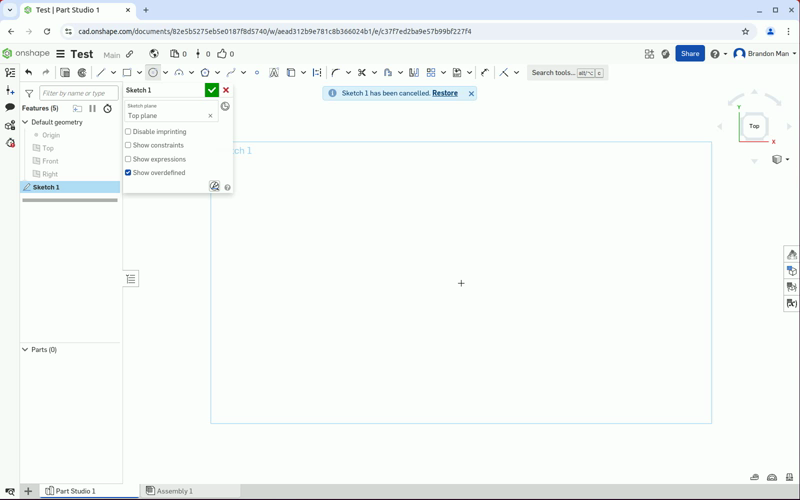
click(461, 282)
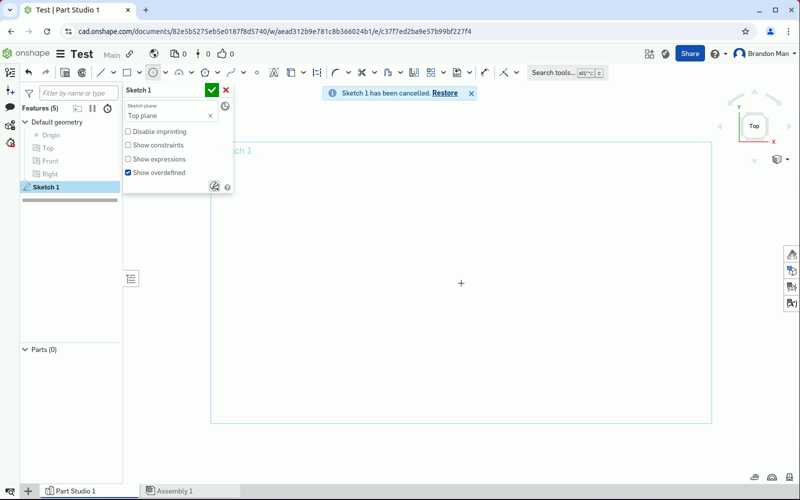
key_up(shift)
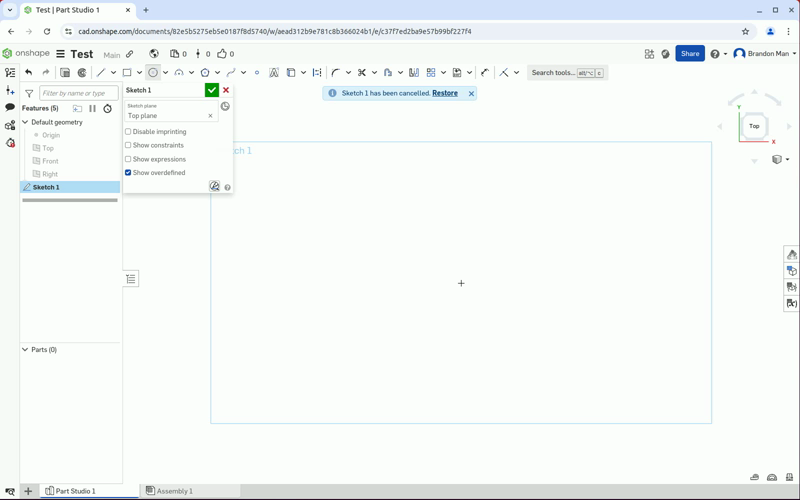
mouse_move(574, 282)
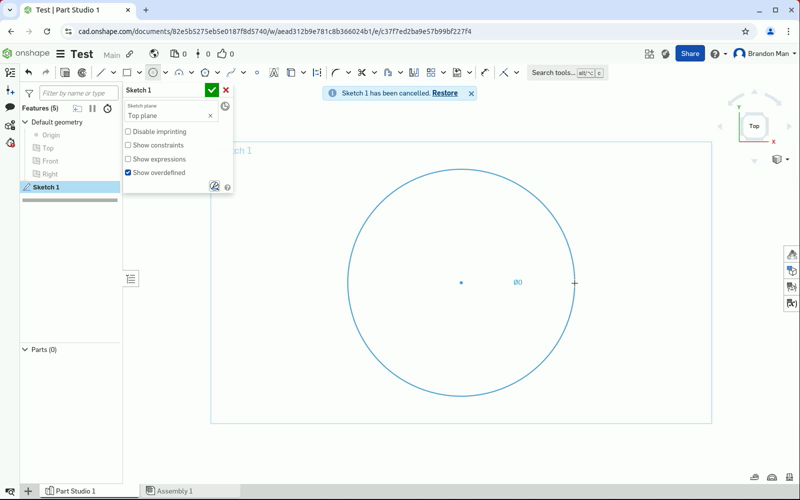
click(574, 282)
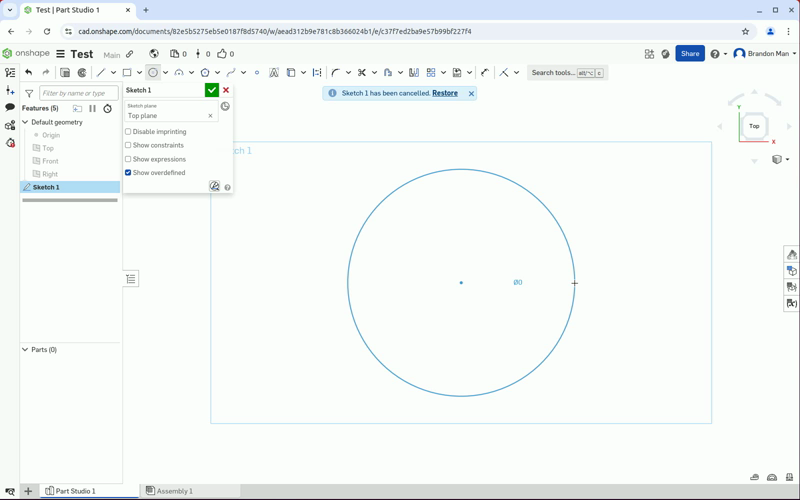
key(esc)
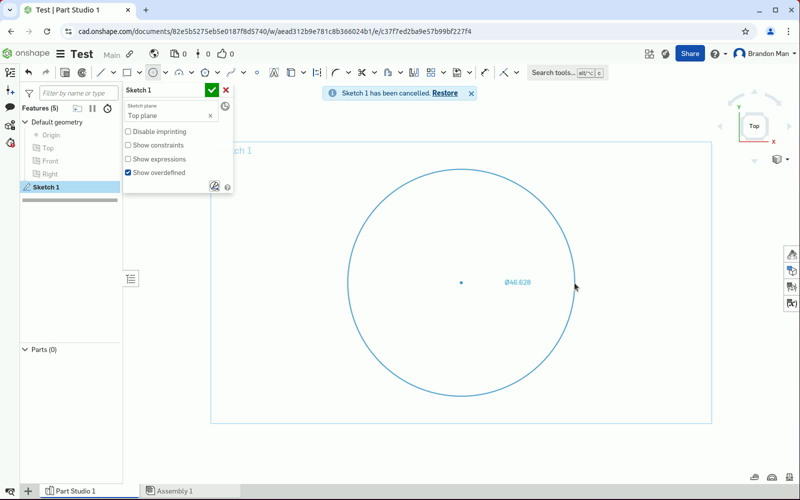
key(c)
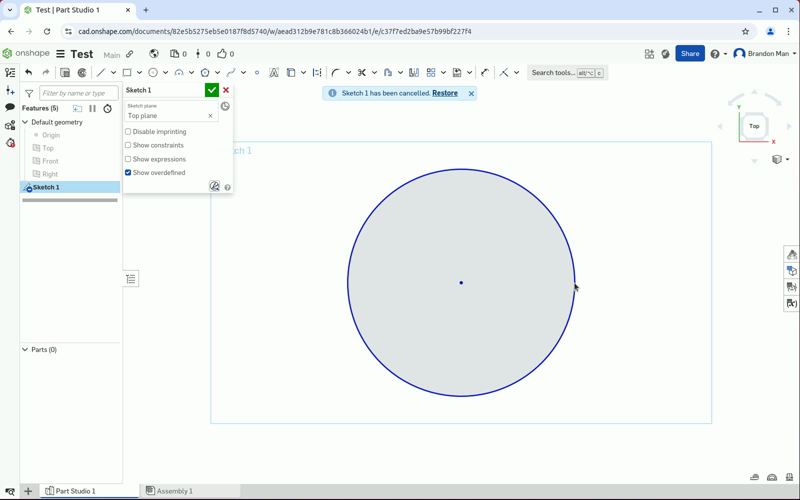
key_down(shift)
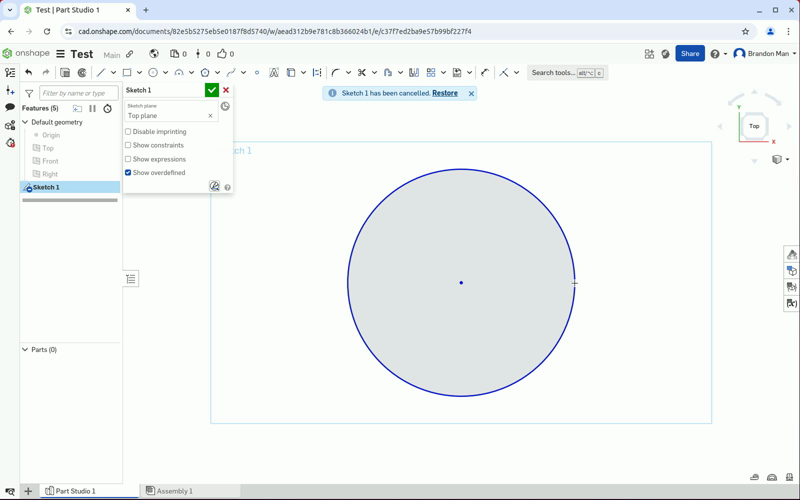
mouse_move(461, 282)
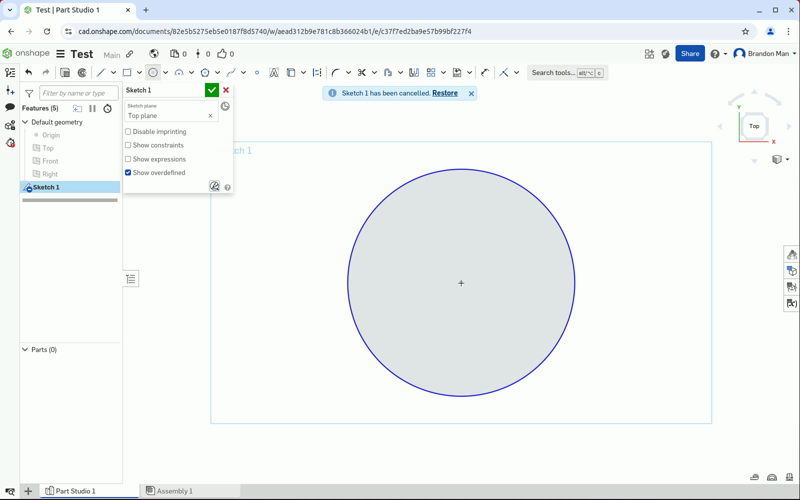
click(461, 282)
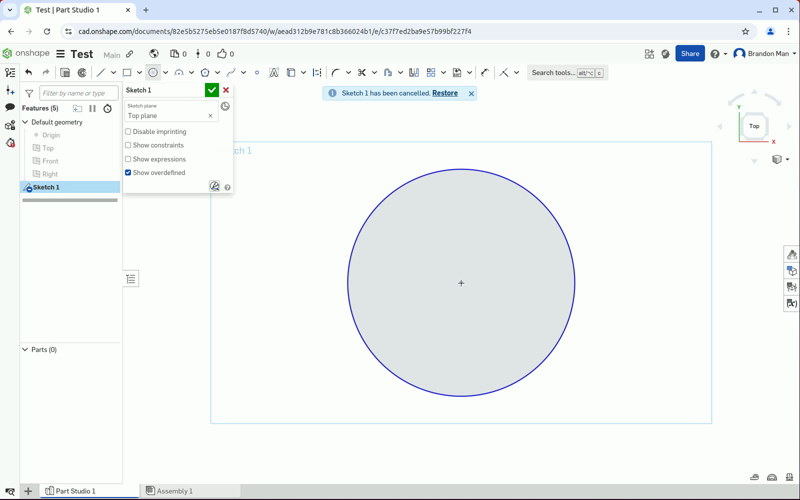
key_up(shift)
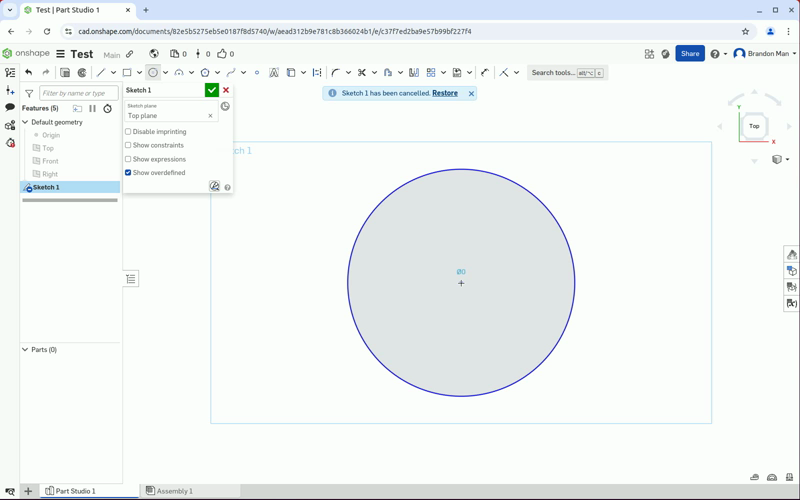
mouse_move(572, 282)
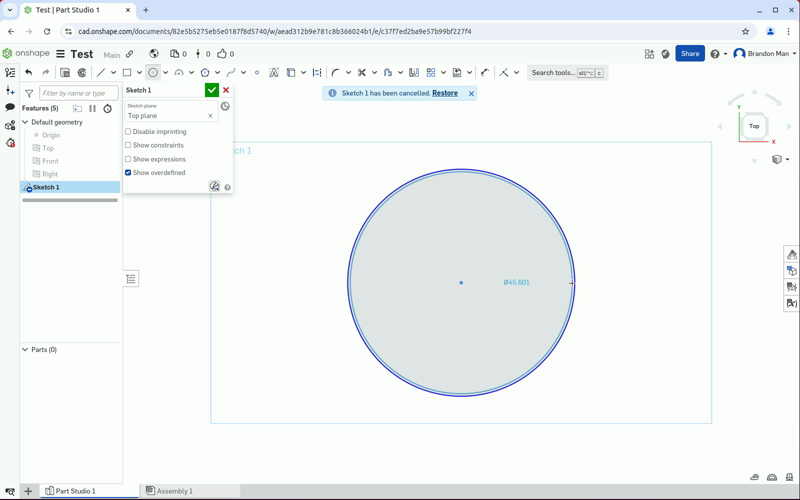
scroll(6)
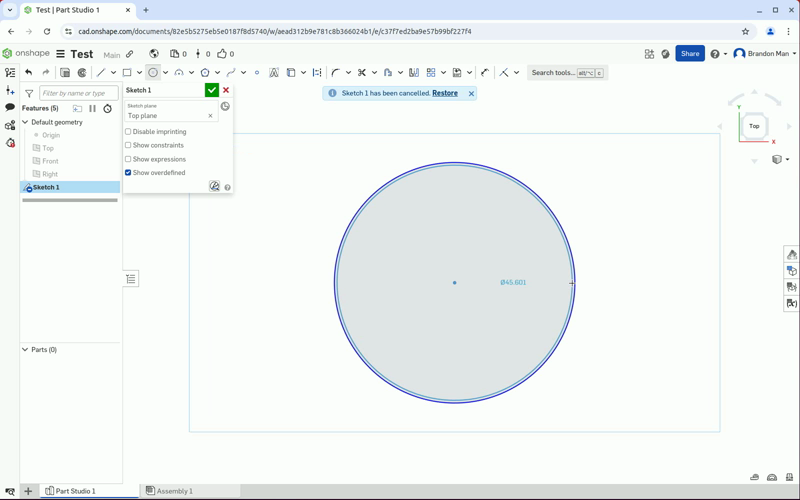
scroll(6)
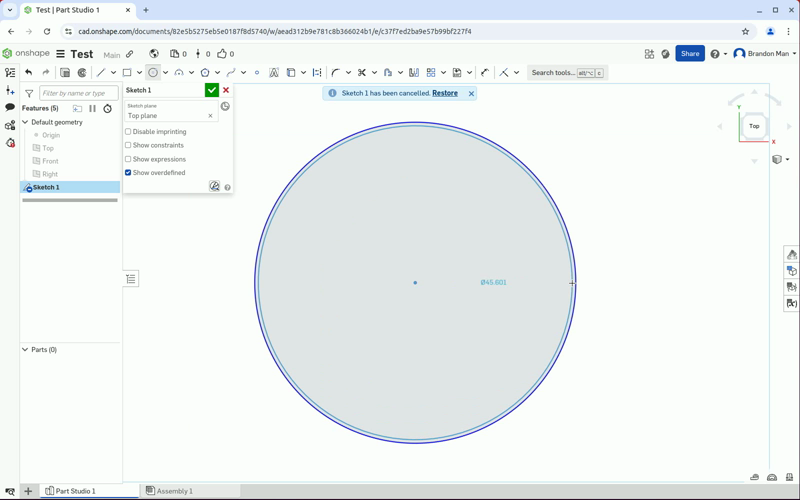
scroll(6)
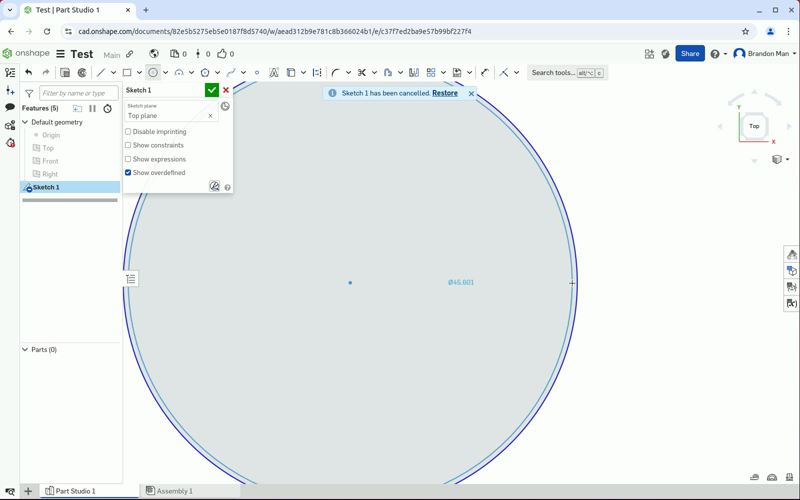
scroll(6)
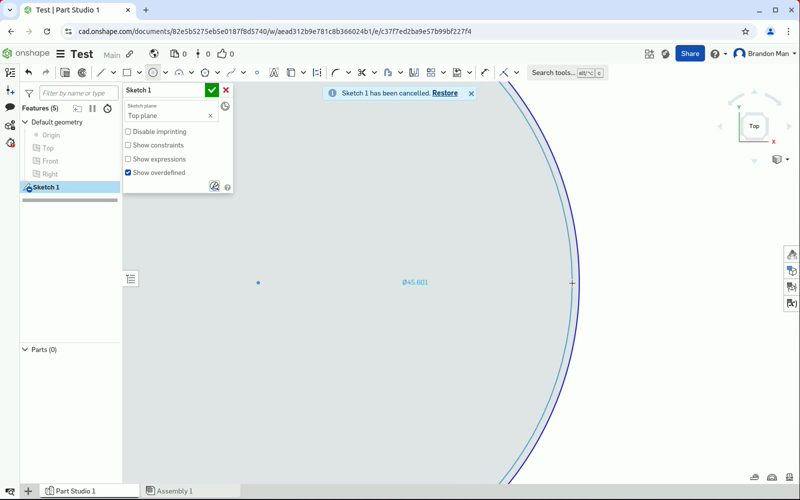
scroll(6)
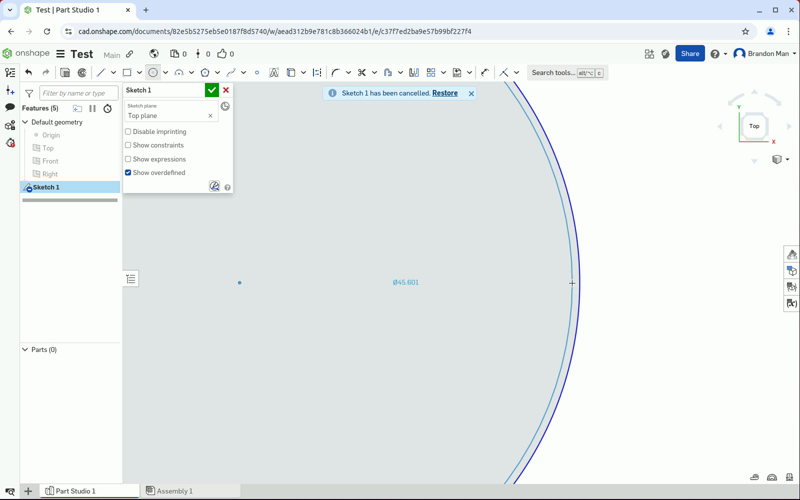
scroll(6)
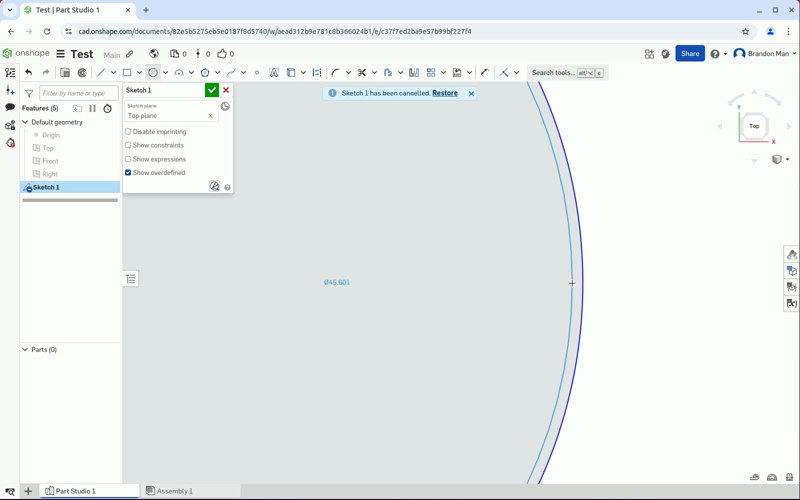
scroll(6)
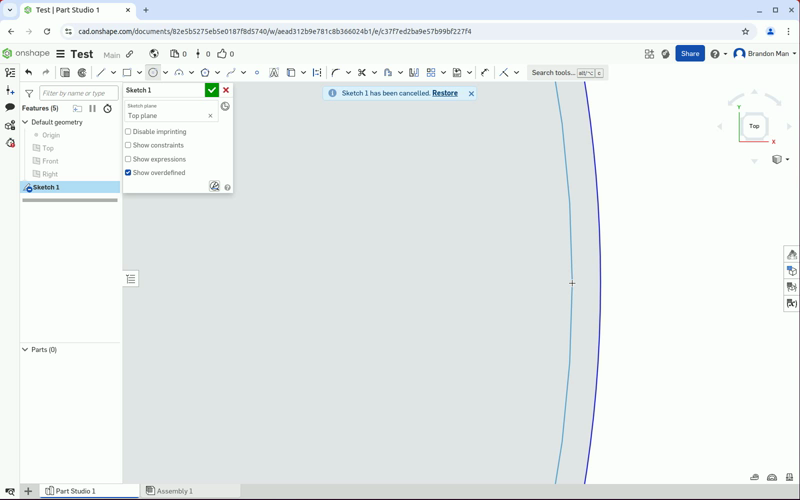
click(572, 282)
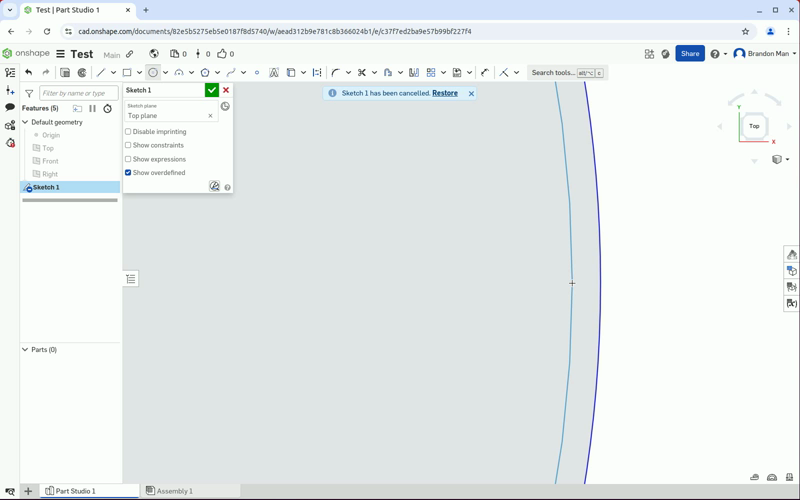
scroll(-6)
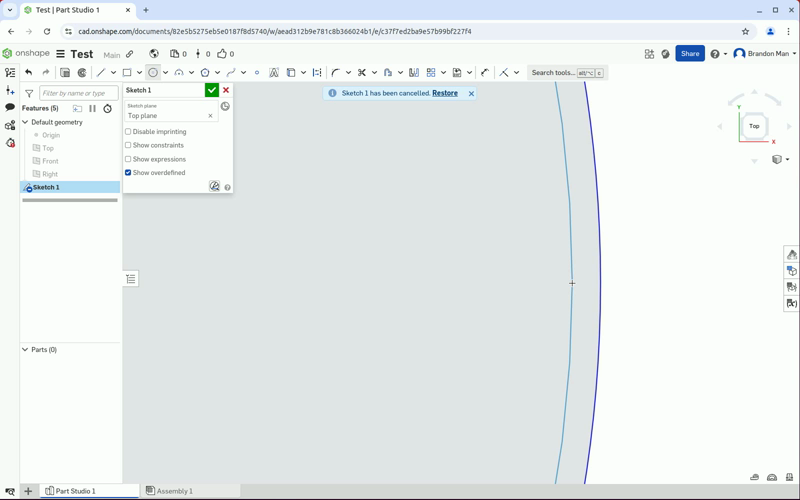
scroll(-6)
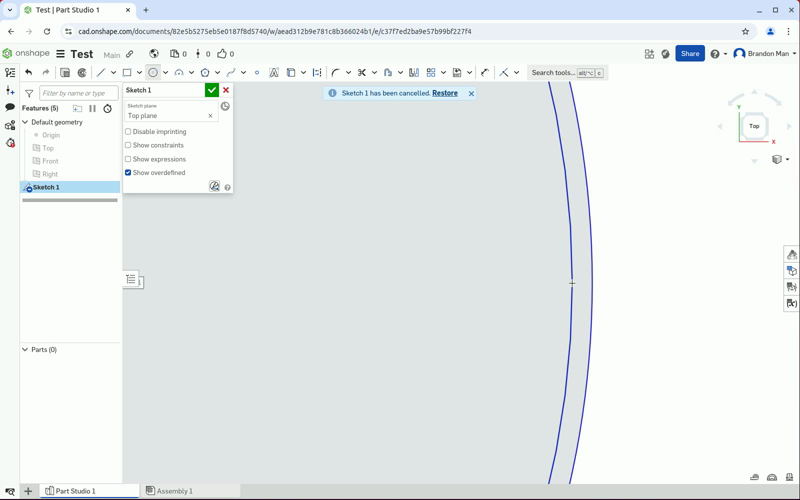
scroll(-6)
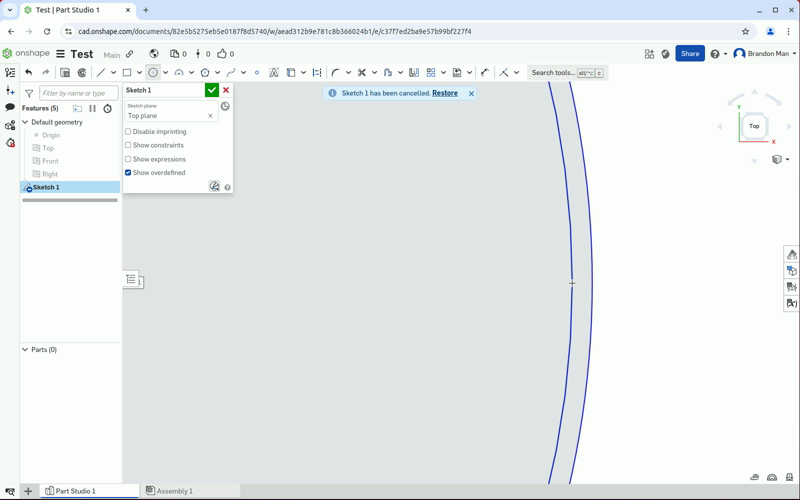
scroll(-6)
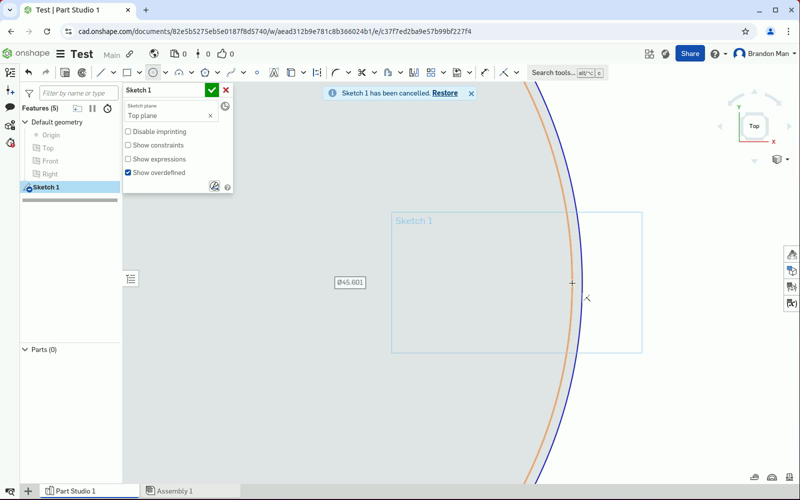
scroll(-6)
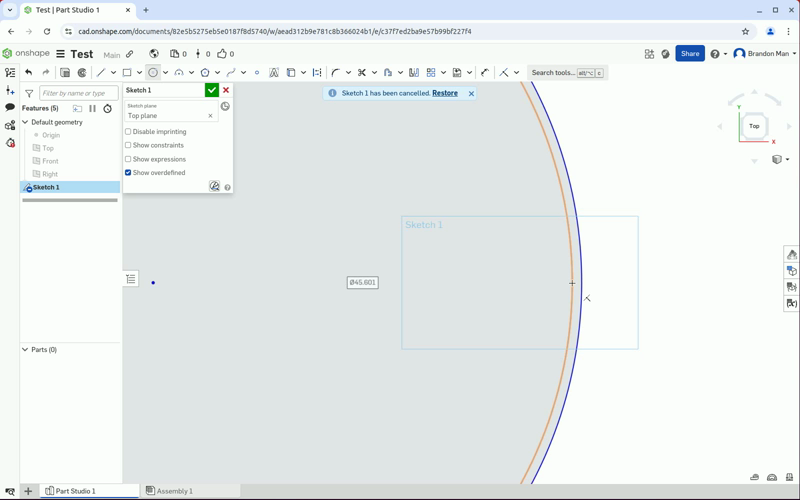
scroll(-6)
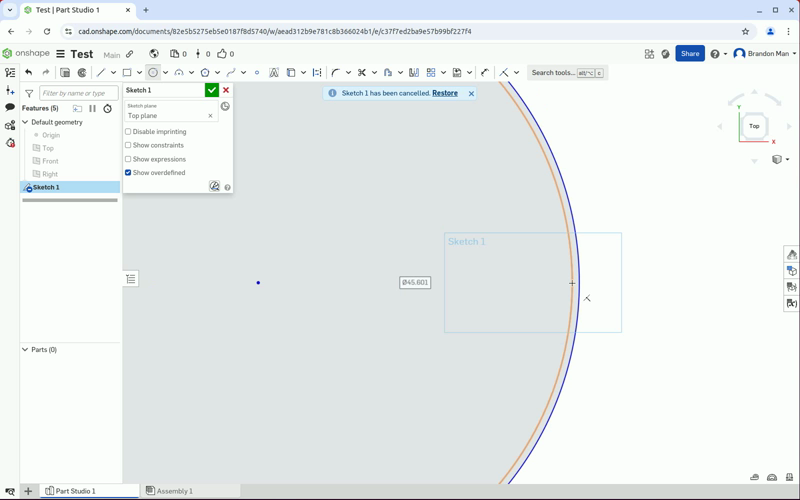
scroll(-6)
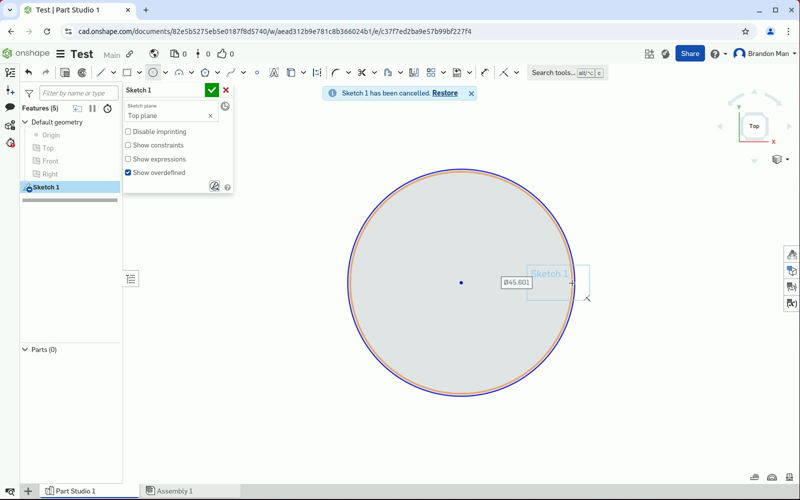
key(esc)
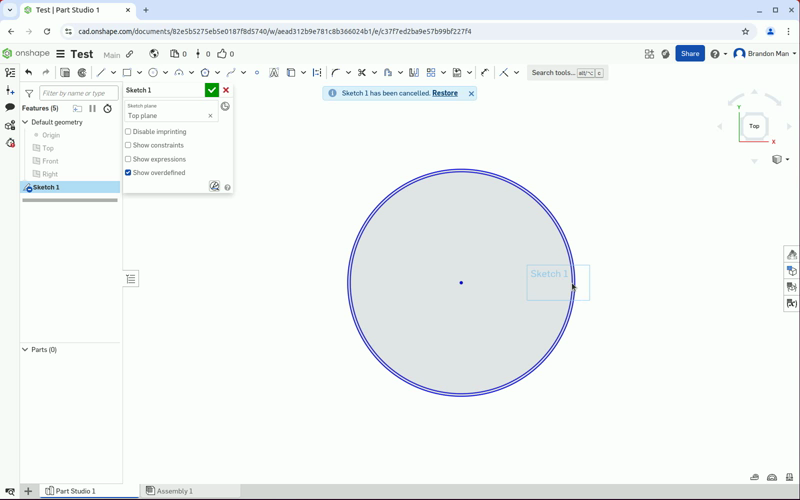
mouse_move(359, 329)
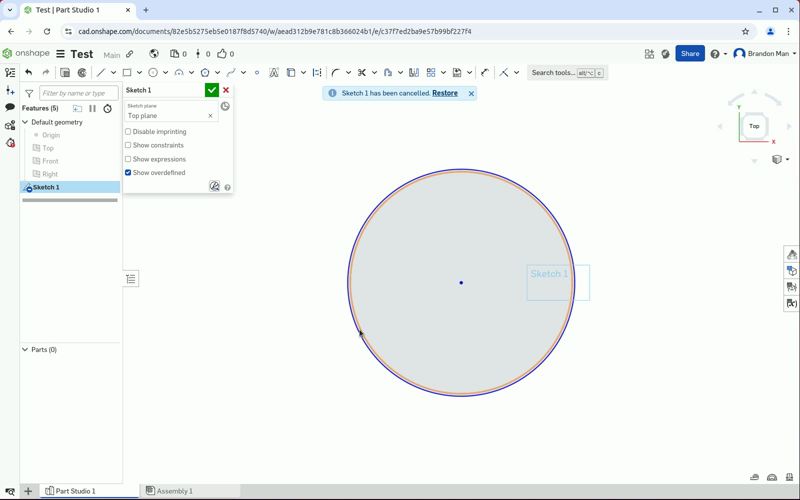
scroll(6)
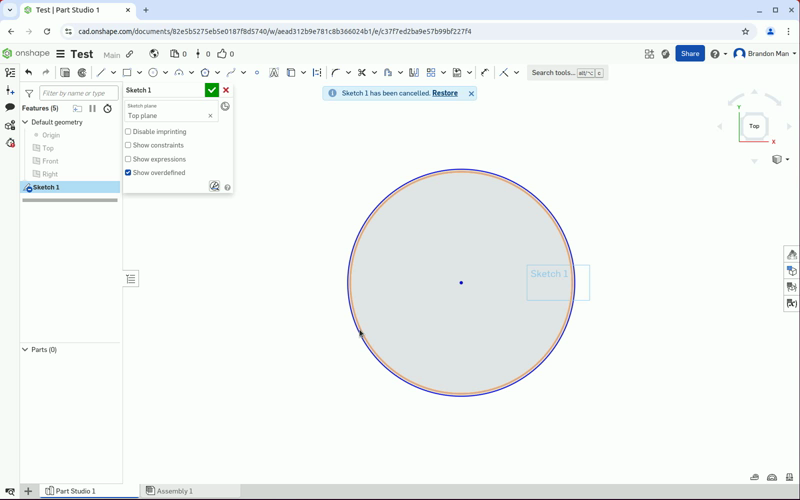
scroll(6)
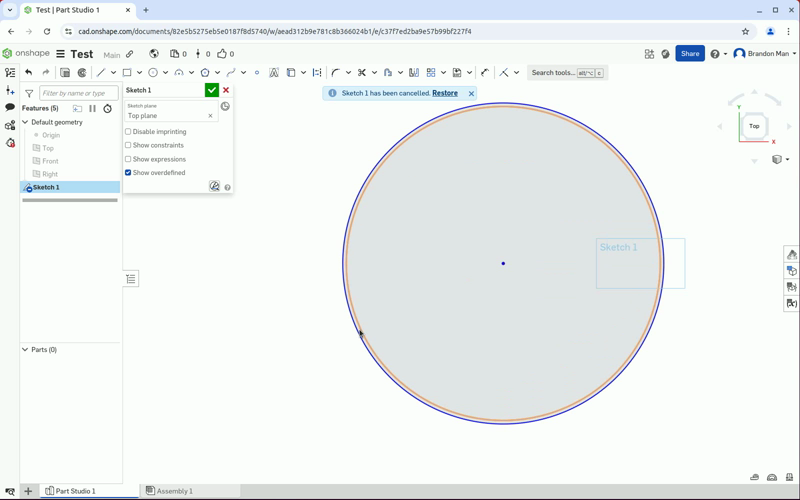
scroll(6)
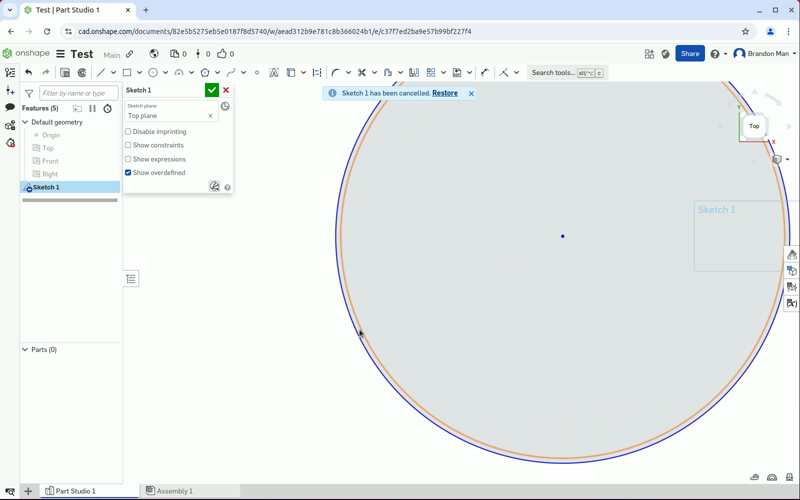
scroll(6)
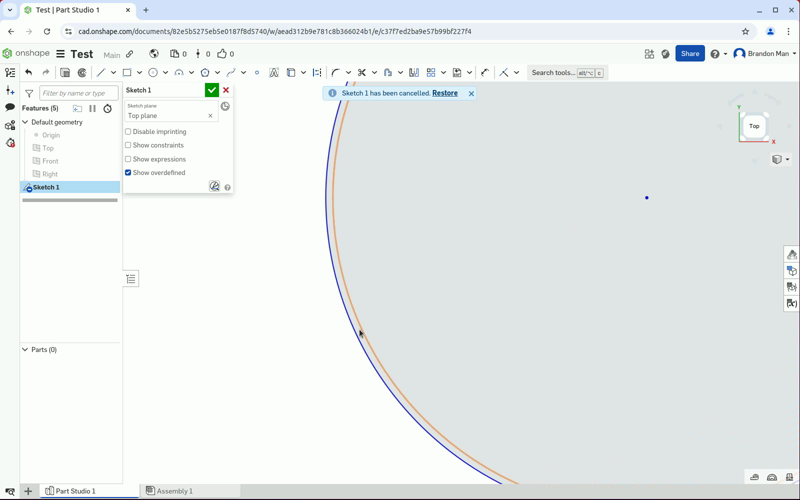
scroll(6)
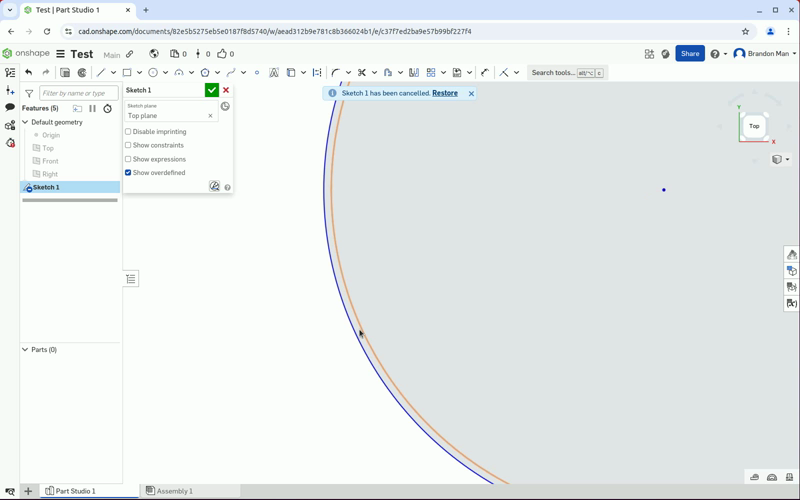
scroll(6)
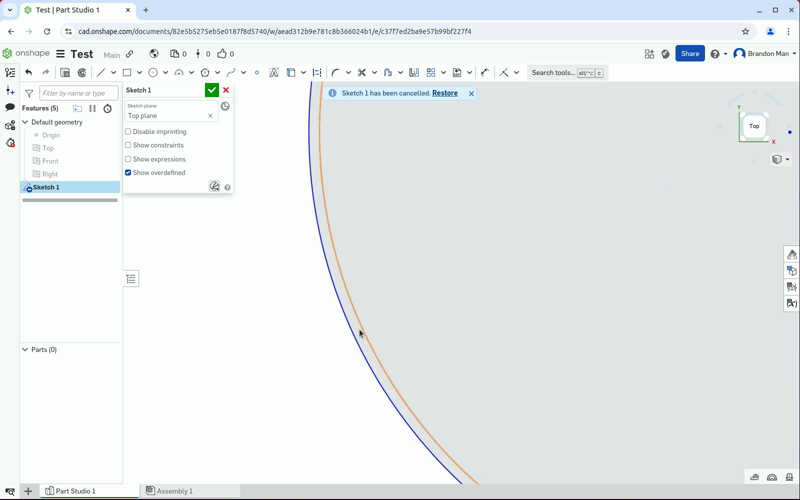
scroll(6)
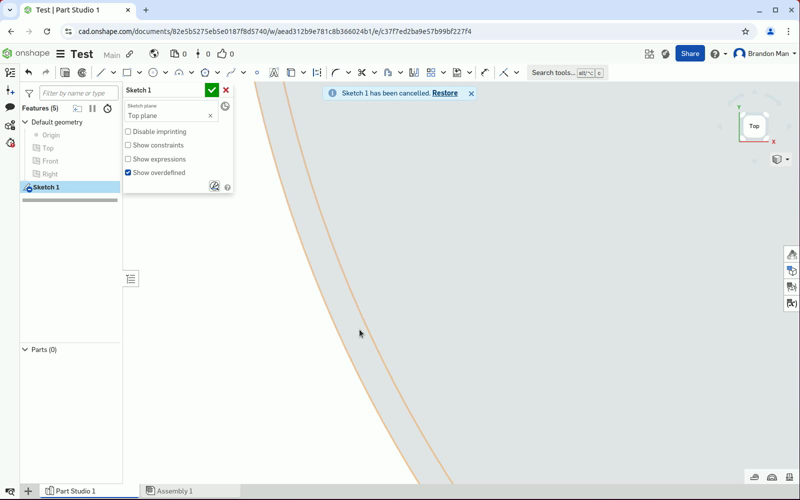
click(359, 329)
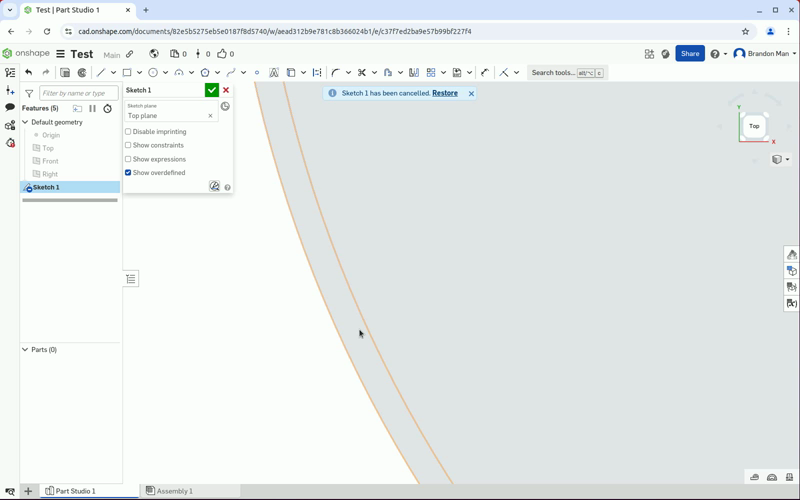
scroll(-6)
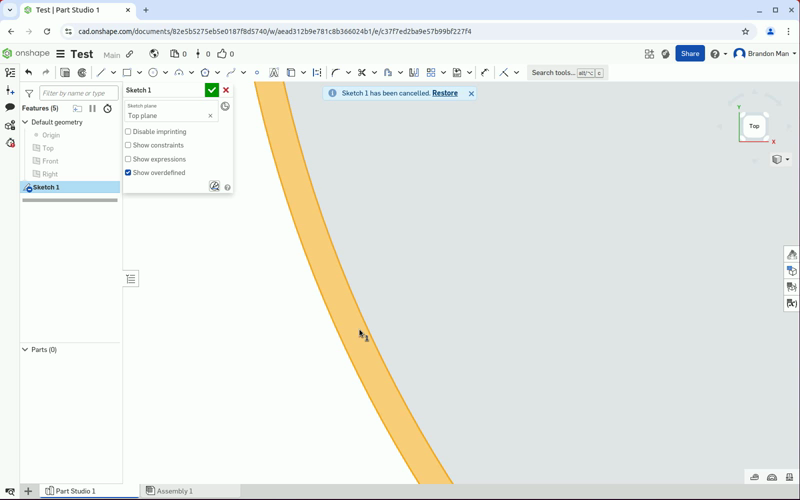
scroll(-6)
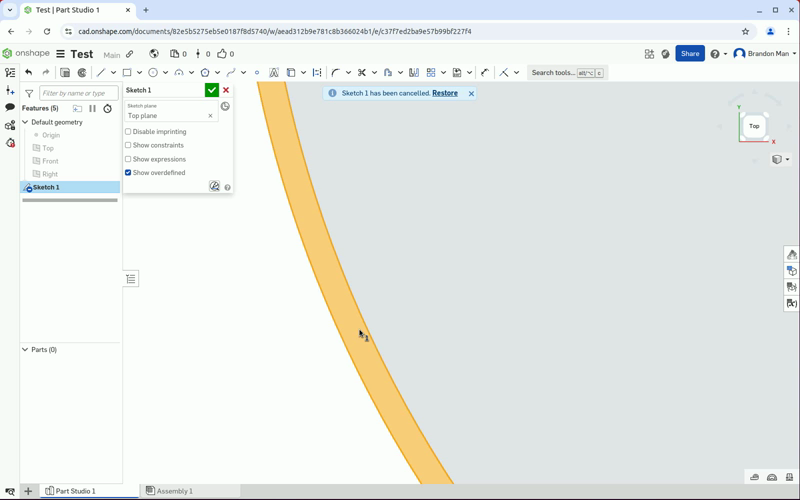
scroll(-6)
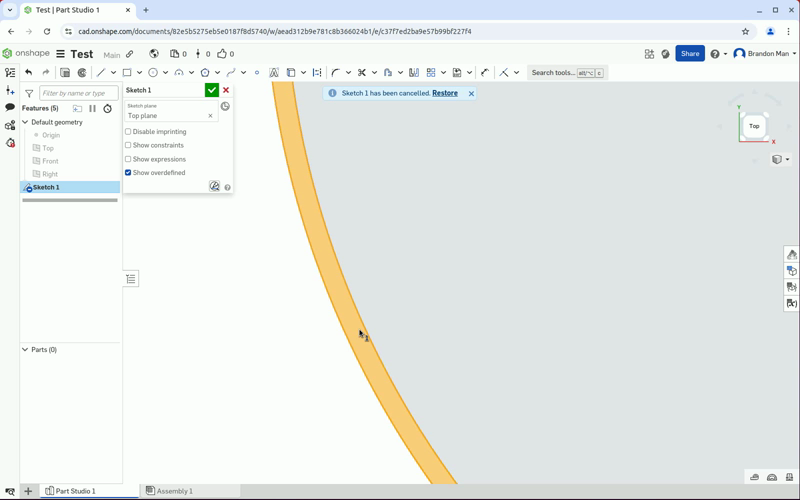
scroll(-6)
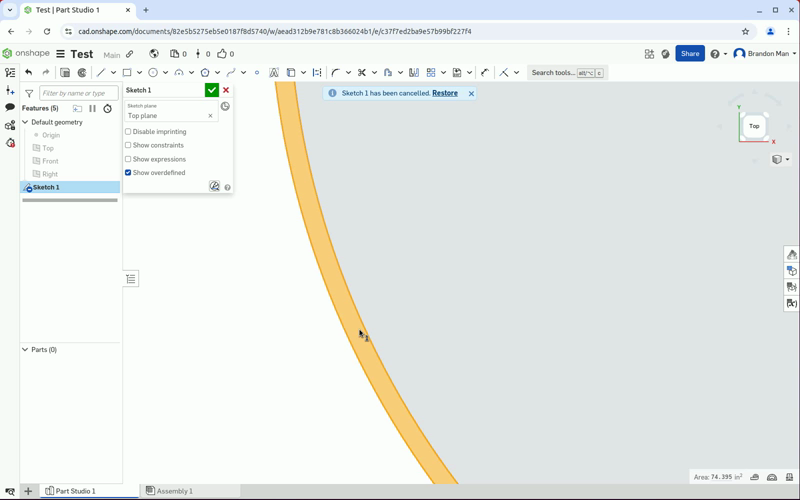
scroll(-6)
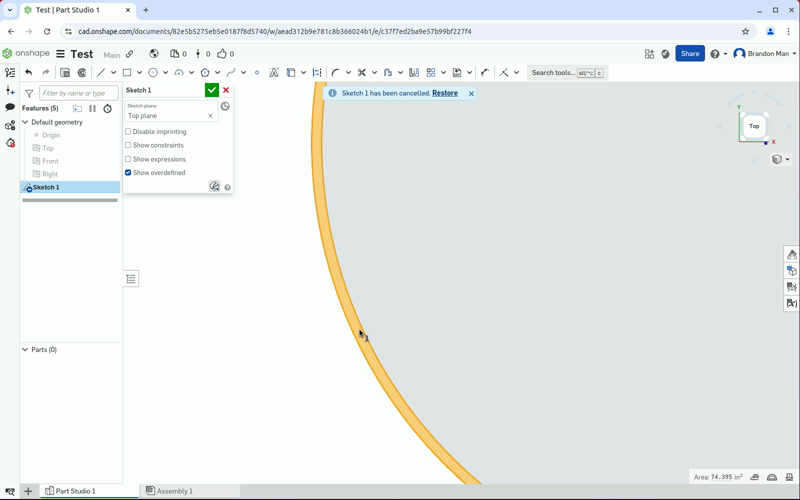
scroll(-6)
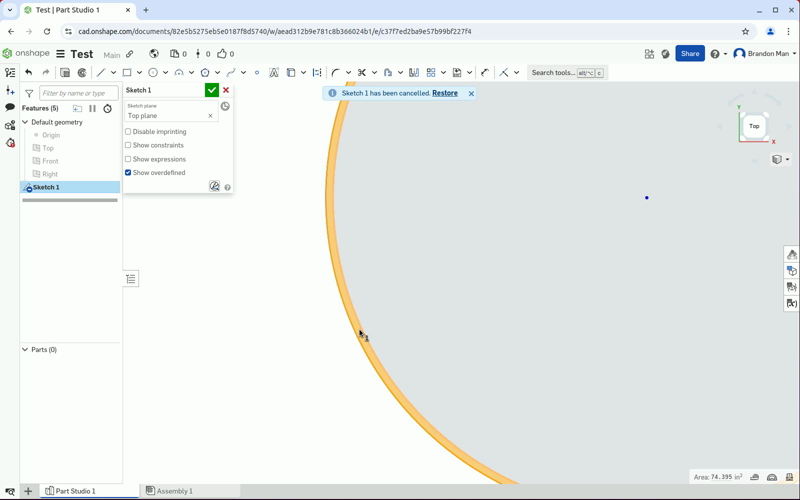
scroll(-6)
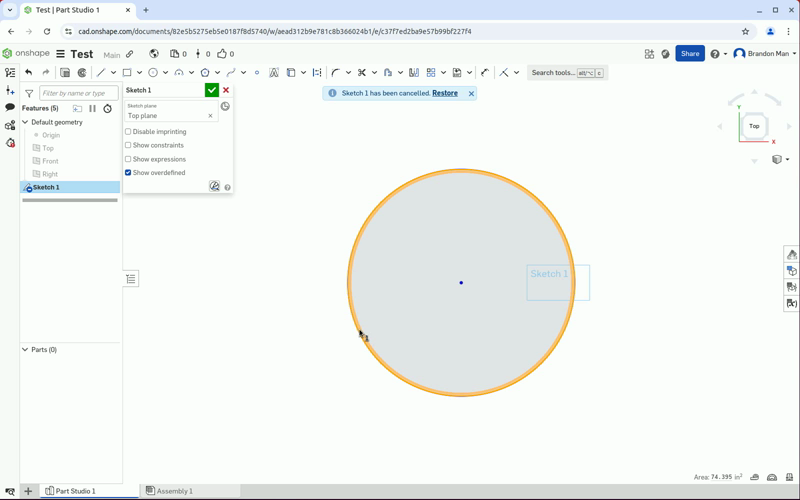
mouse_move(73, 352)
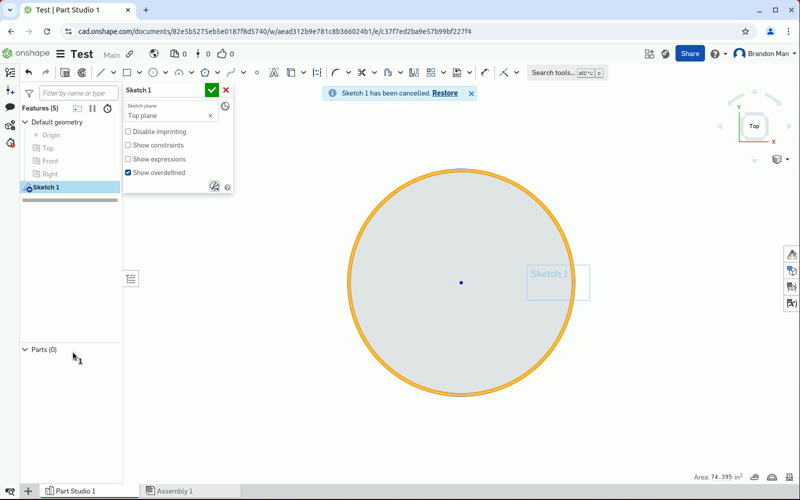
key(shift+y)
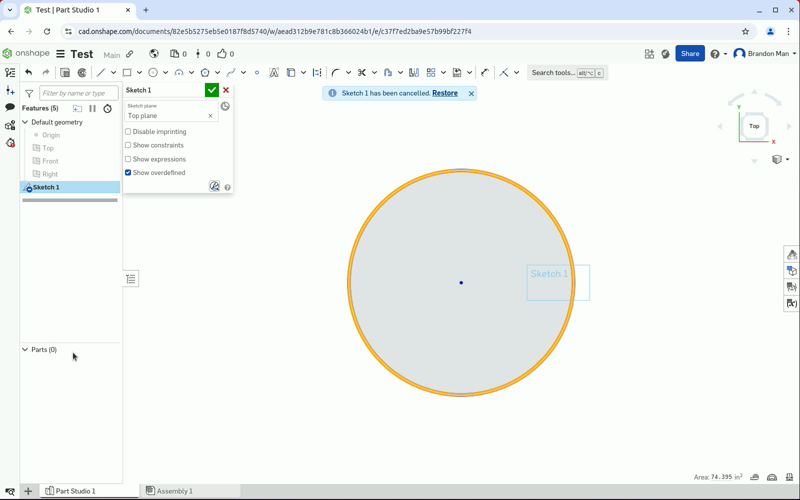
key(shift+e)
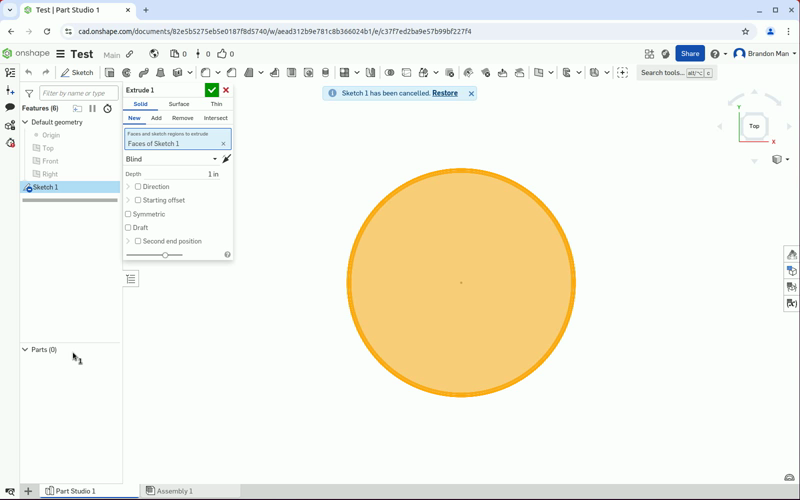
mouse_move(143, 106)
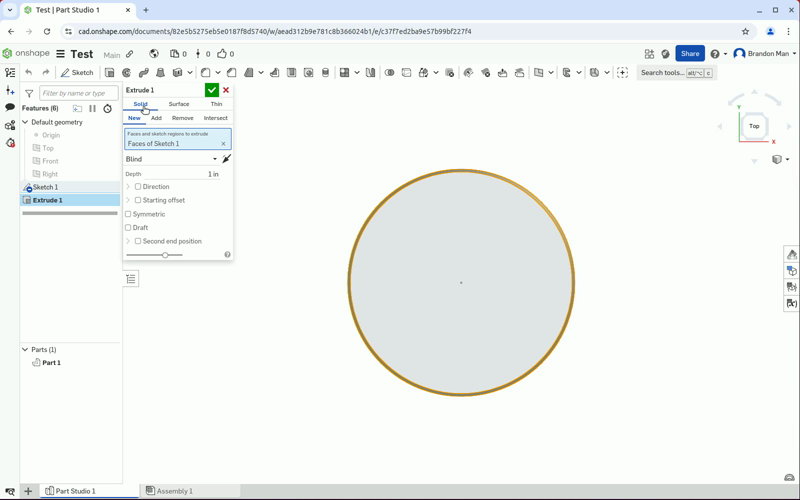
click(143, 106)
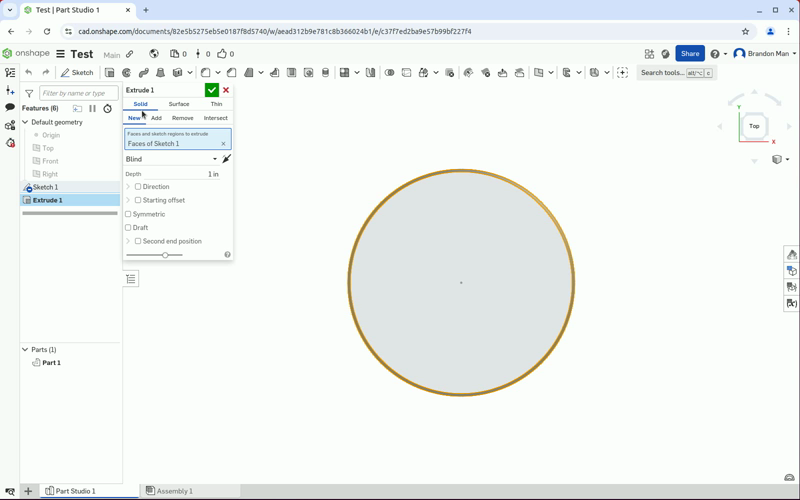
mouse_move(137, 120)
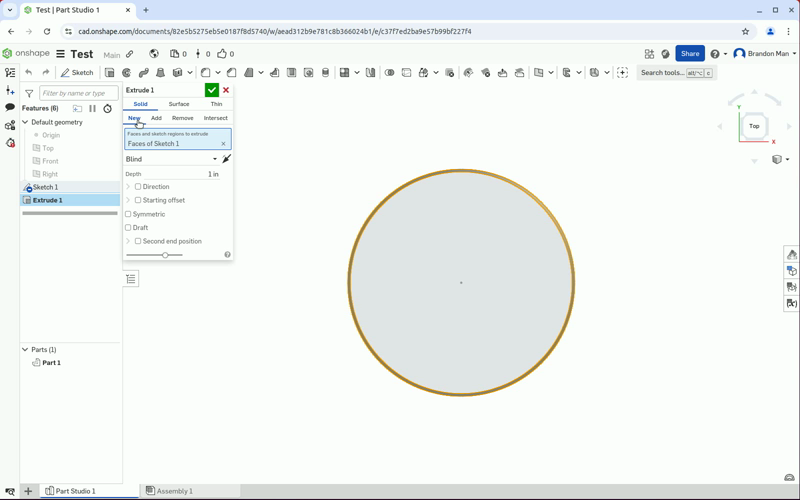
click(137, 120)
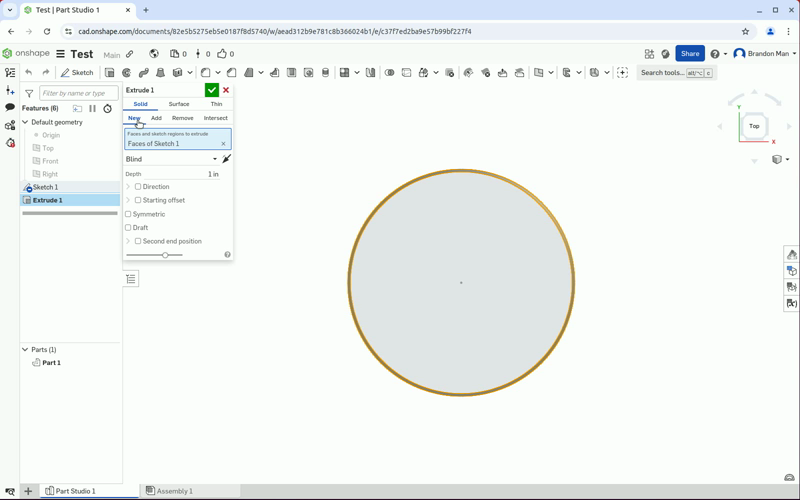
key(tab, 4)
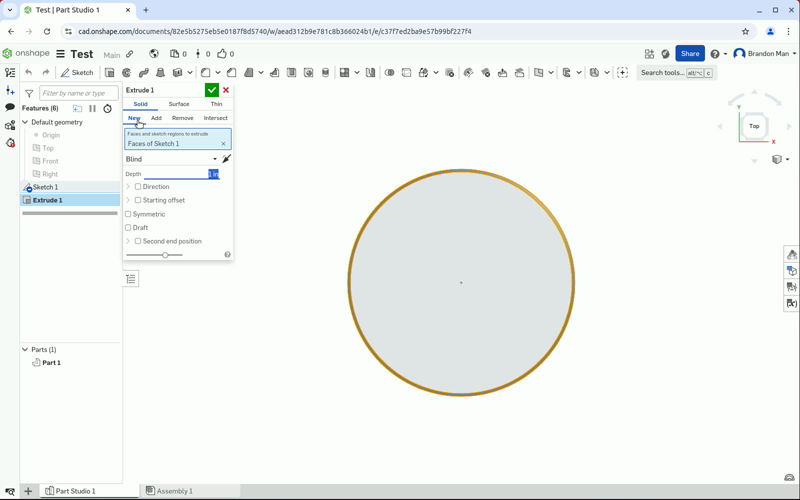
text(22.386)
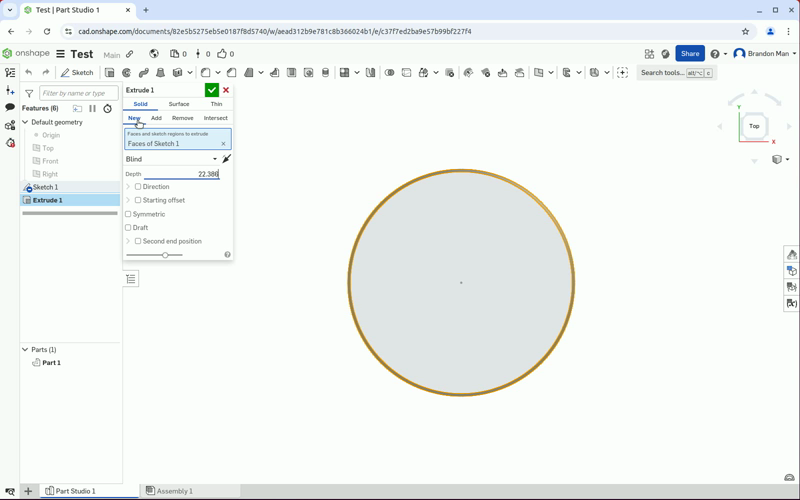
key(enter)
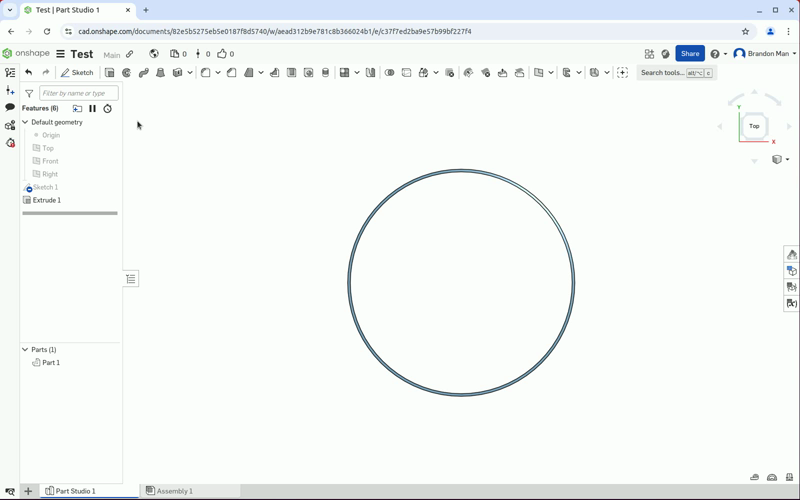
key(shift+h)
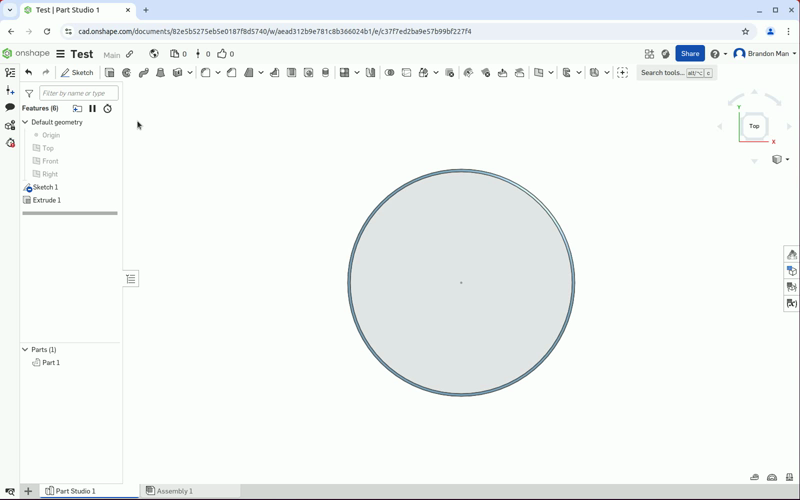
key(shift+h)
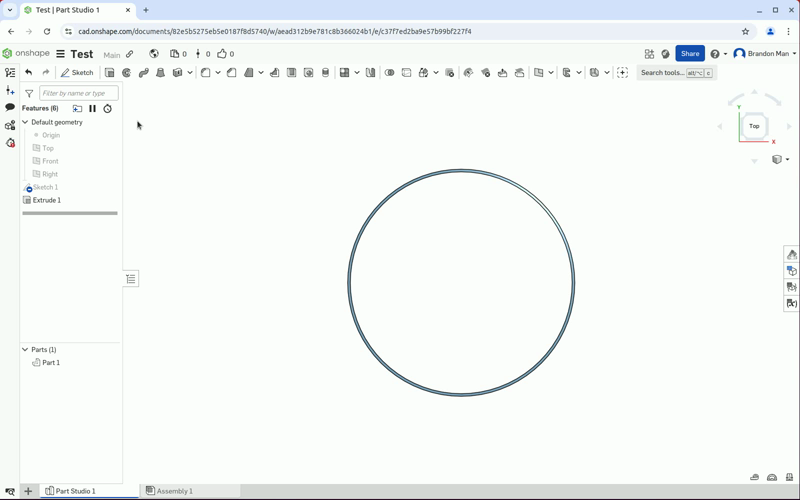
mouse_move(73, 189)
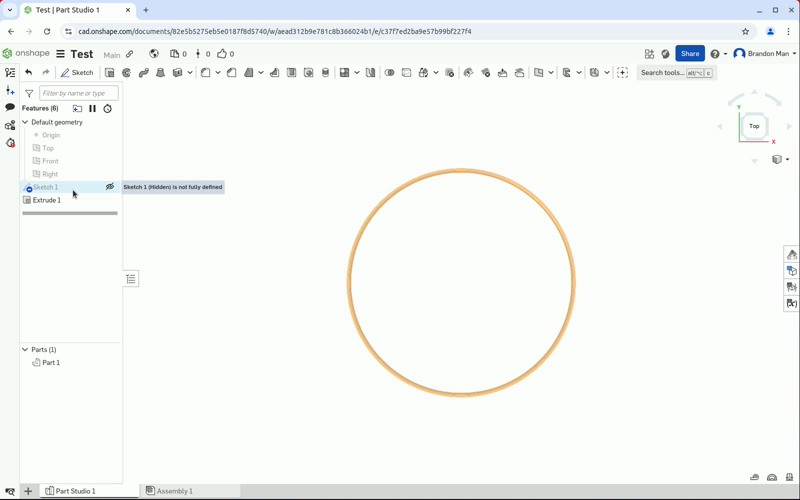
click(73, 189)
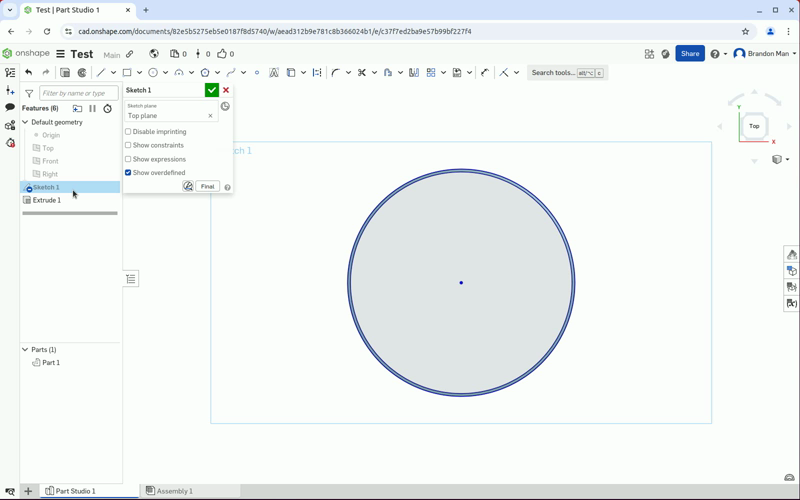
mouse_move(229, 92)
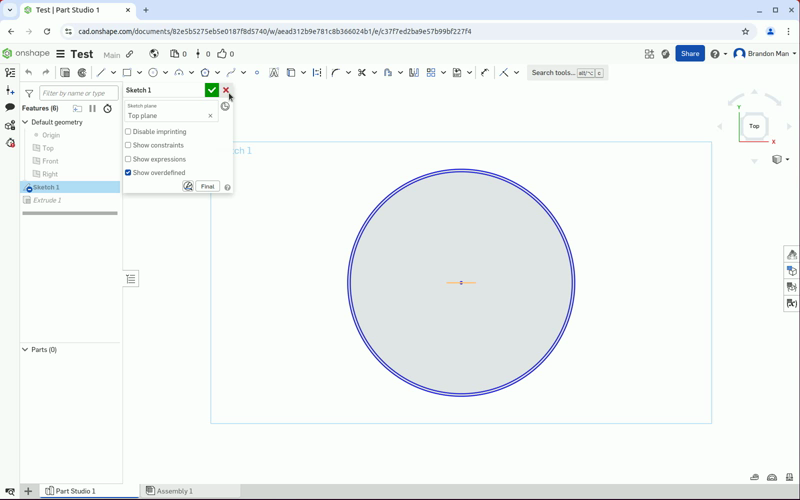
click(229, 92)
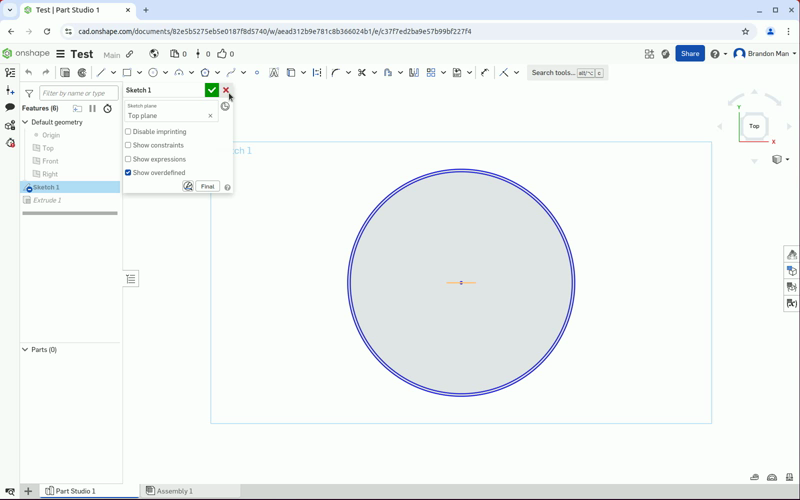
key(shift+s)
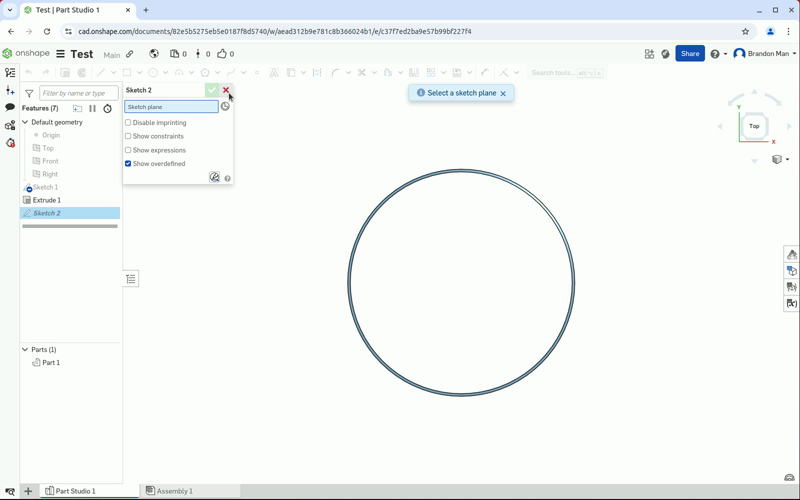
mouse_move(73, 150)
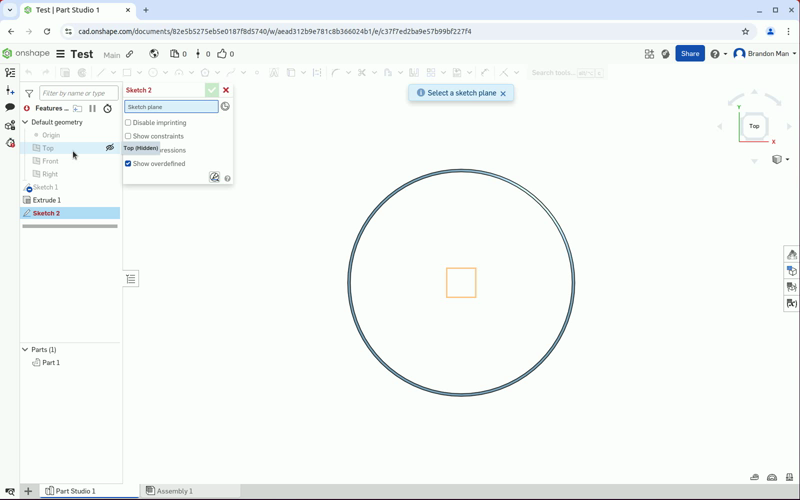
click(73, 150)
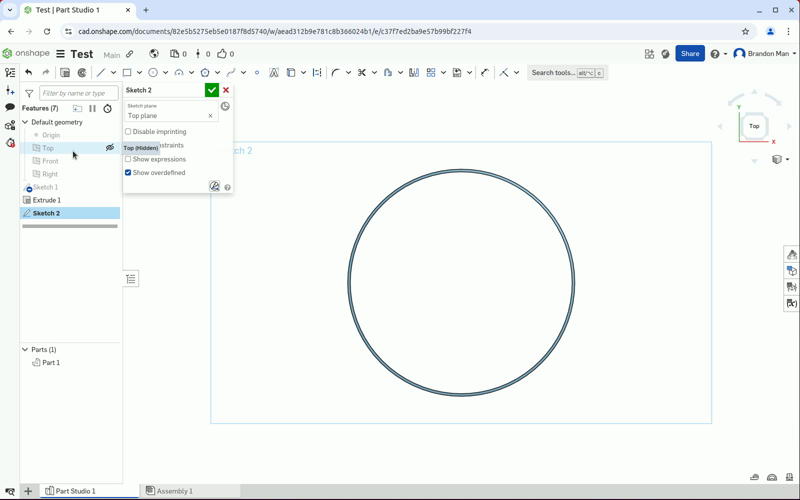
mouse_move(73, 352)
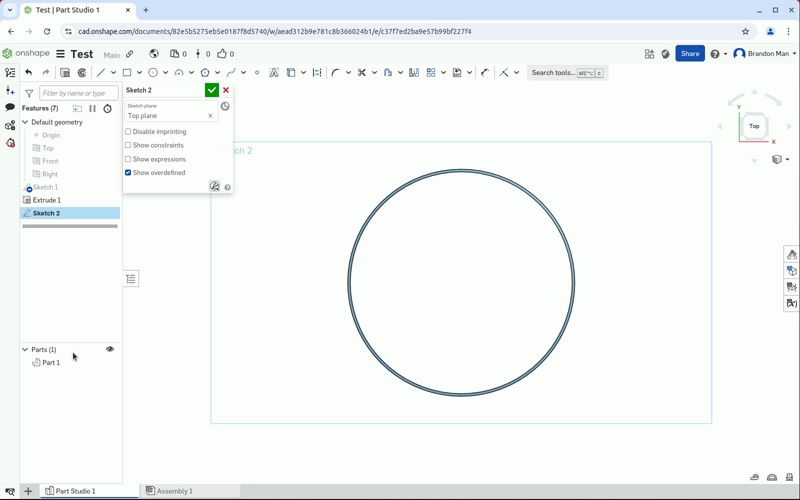
key(y)
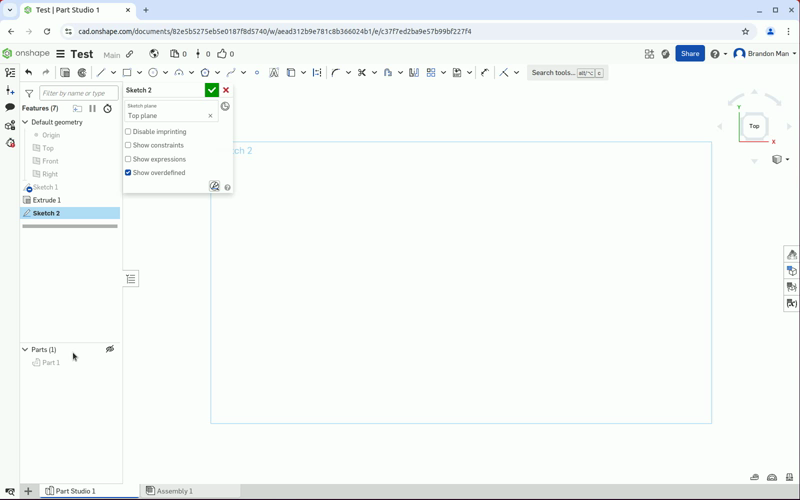
key(c)
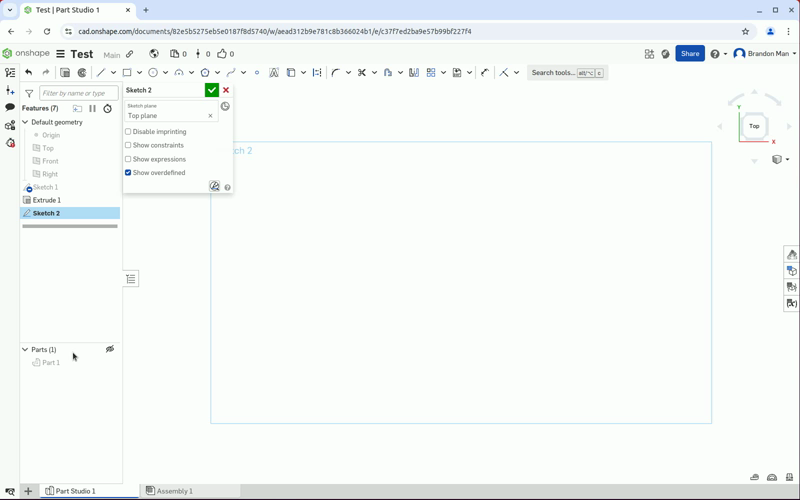
key_down(shift)
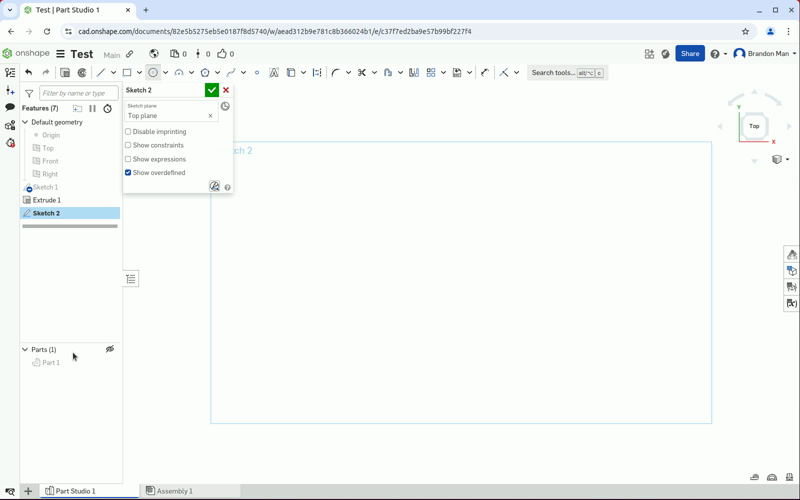
mouse_move(461, 282)
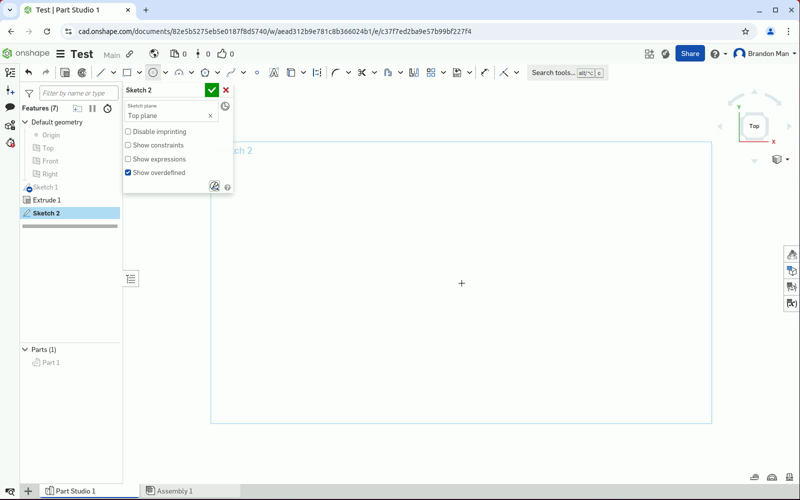
click(461, 282)
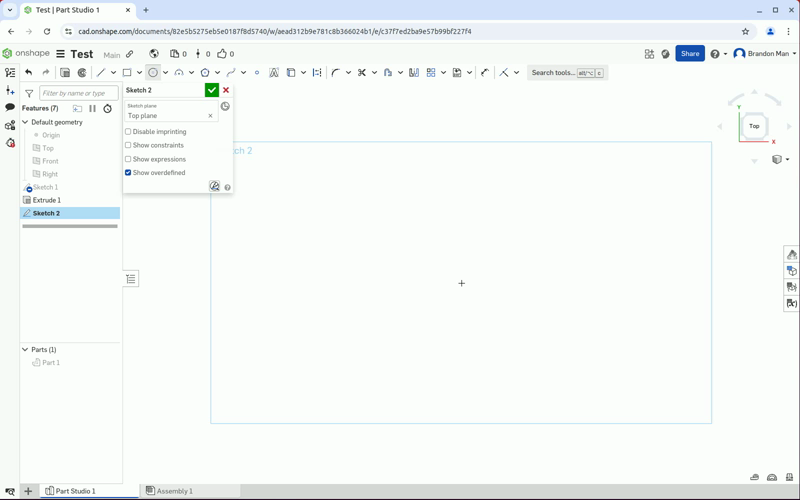
key_up(shift)
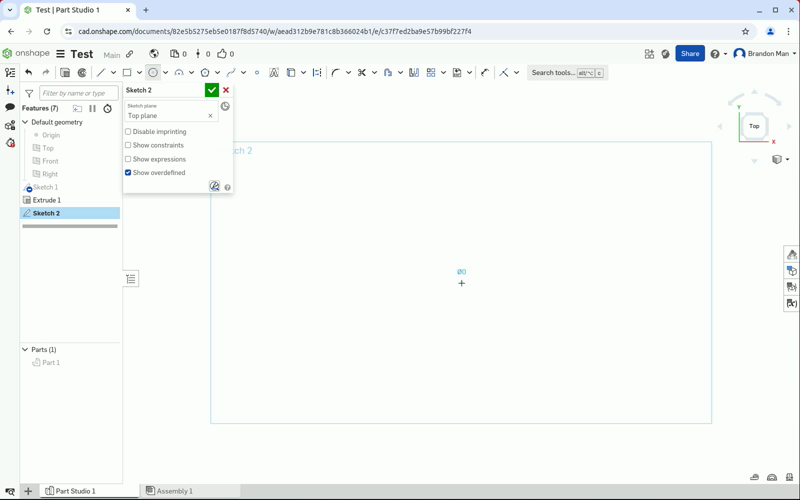
mouse_move(573, 282)
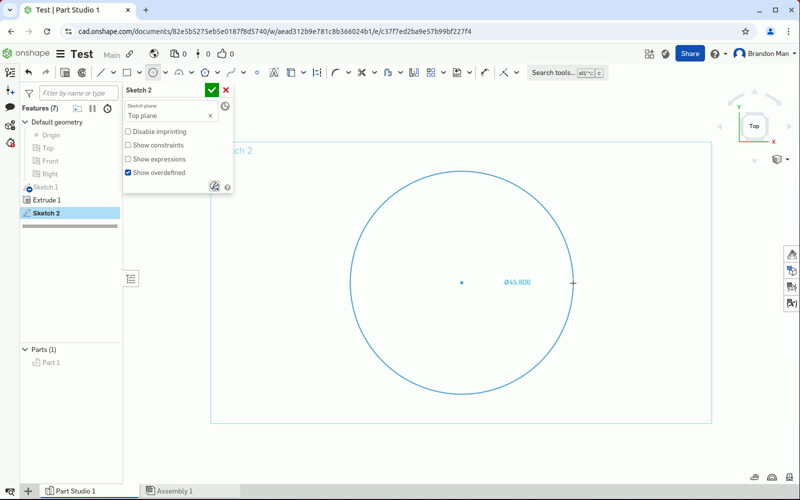
click(573, 282)
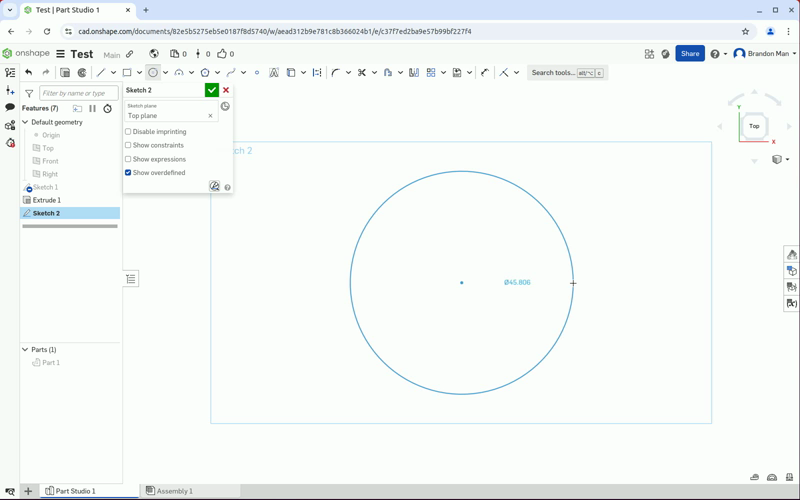
key(esc)
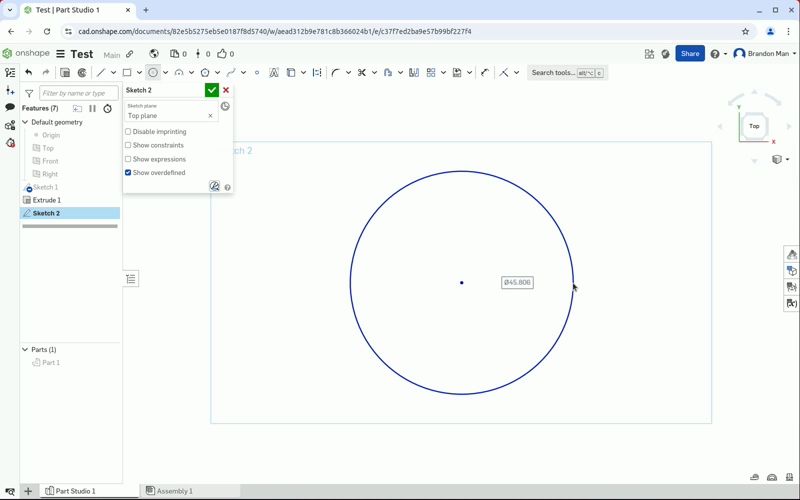
mouse_move(459, 308)
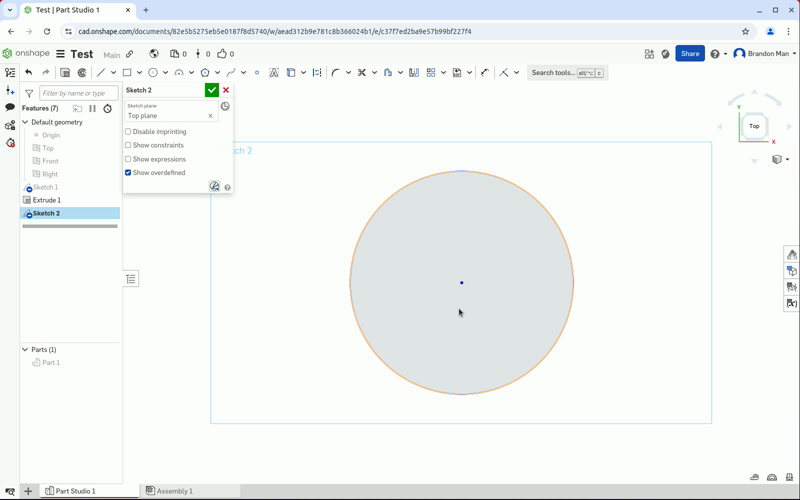
click(459, 308)
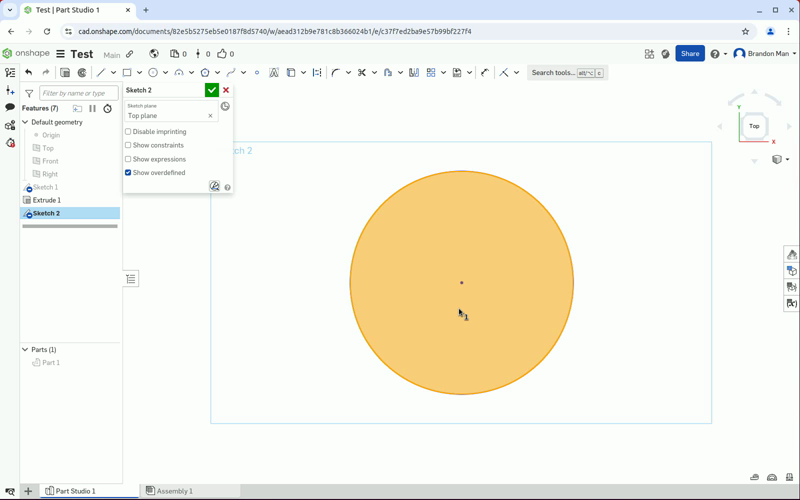
mouse_move(73, 352)
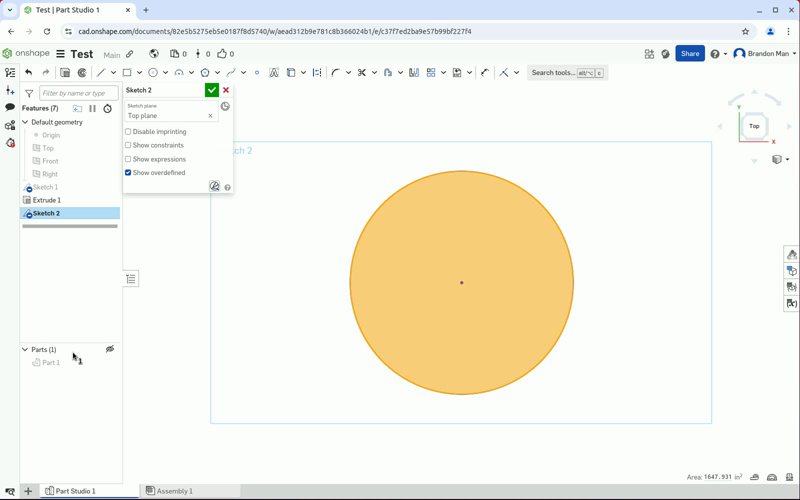
key(shift+y)
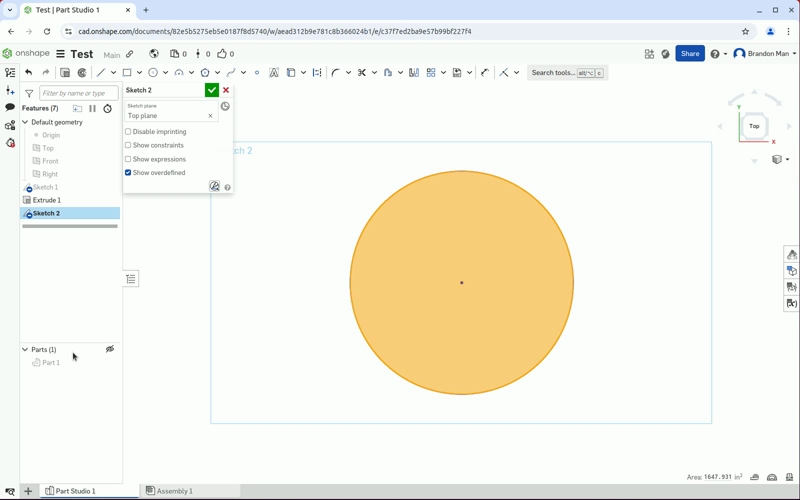
key(shift+e)
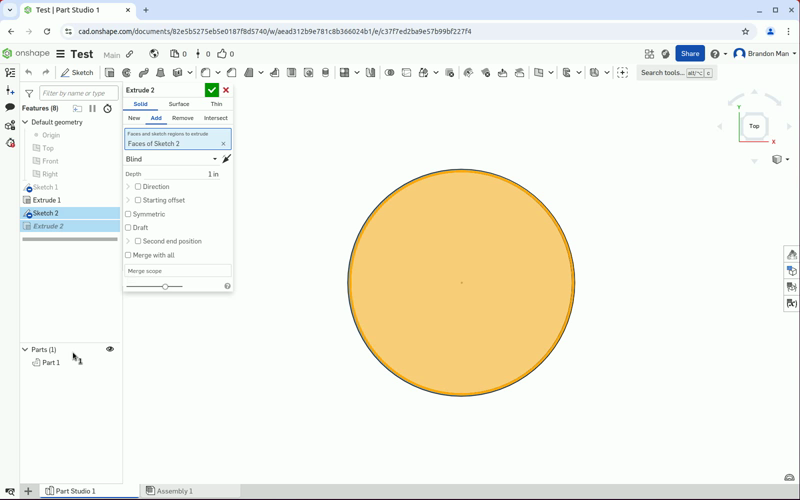
mouse_move(143, 106)
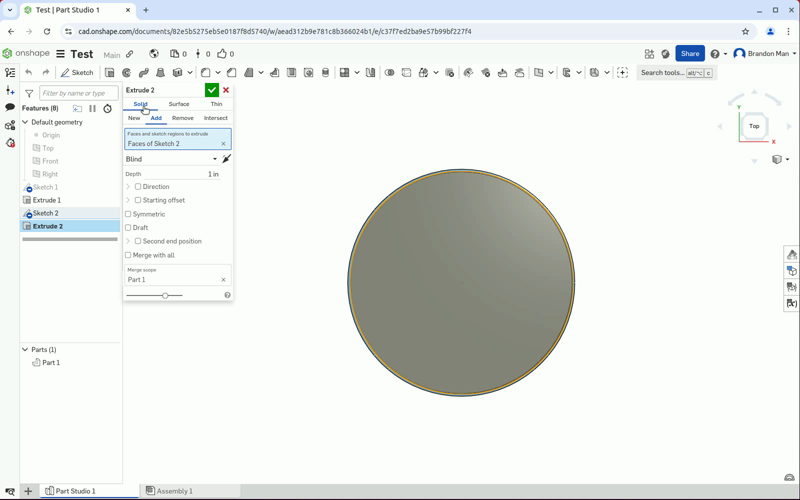
click(143, 106)
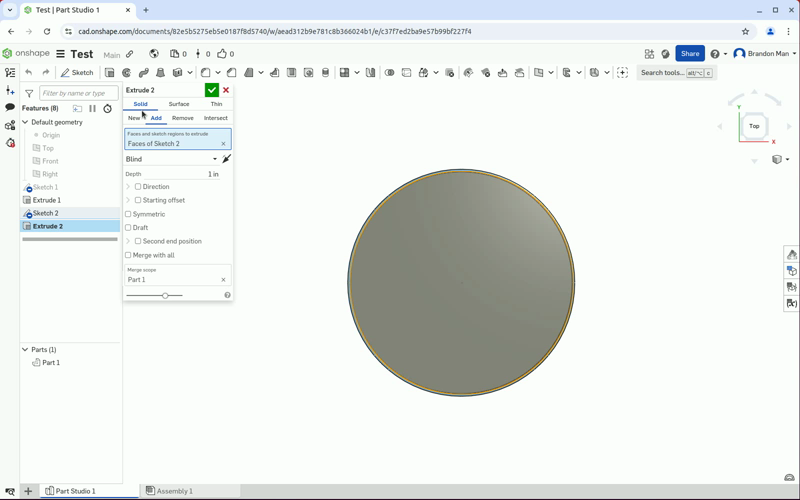
mouse_move(137, 120)
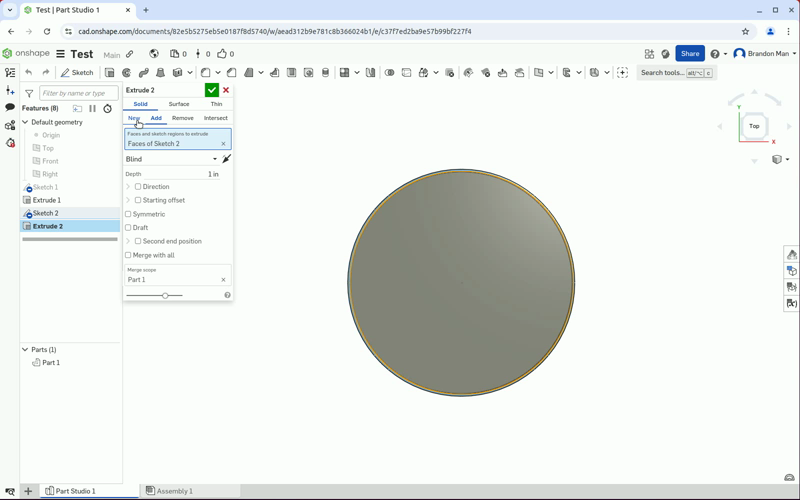
click(137, 120)
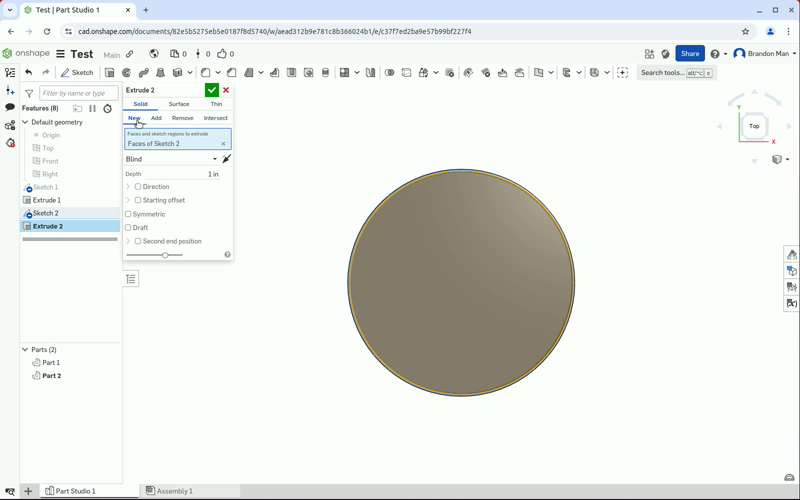
key(tab, 4)
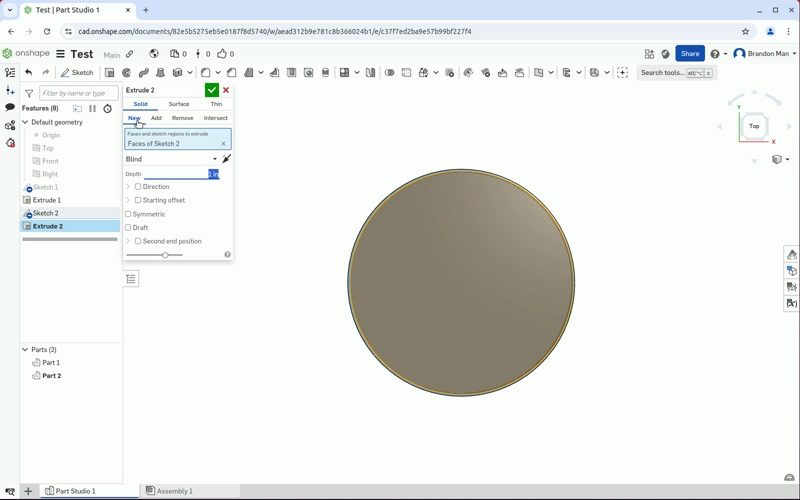
text(0.722)
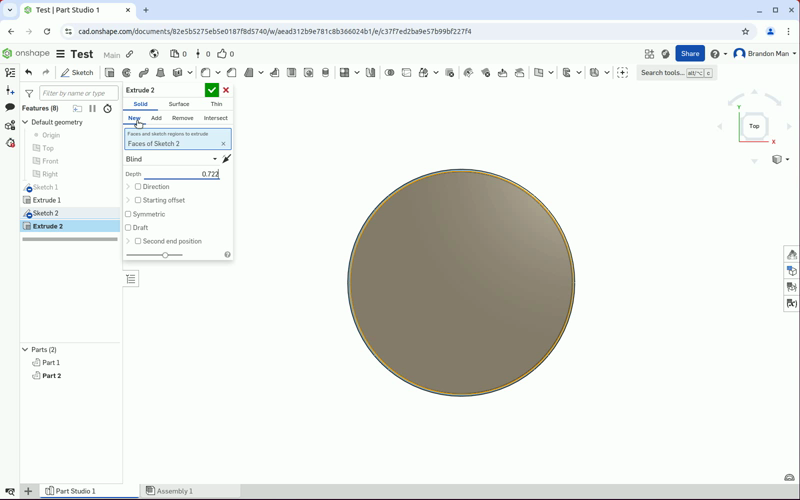
key(enter)
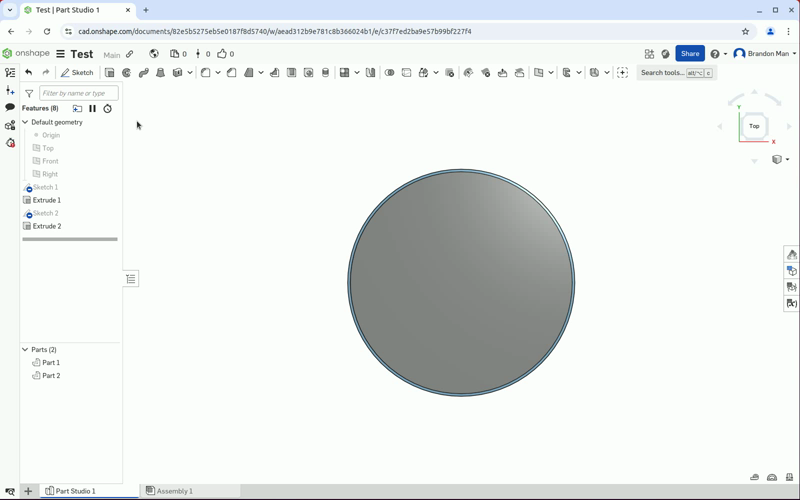
key(shift+h)
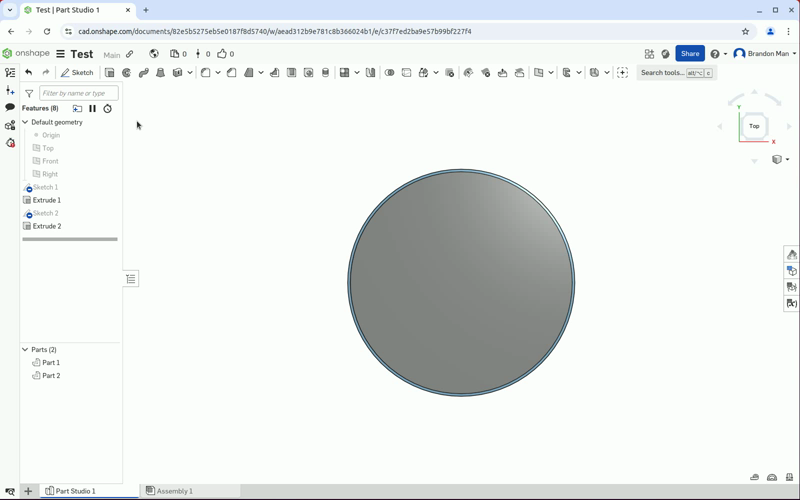
key(shift+h)
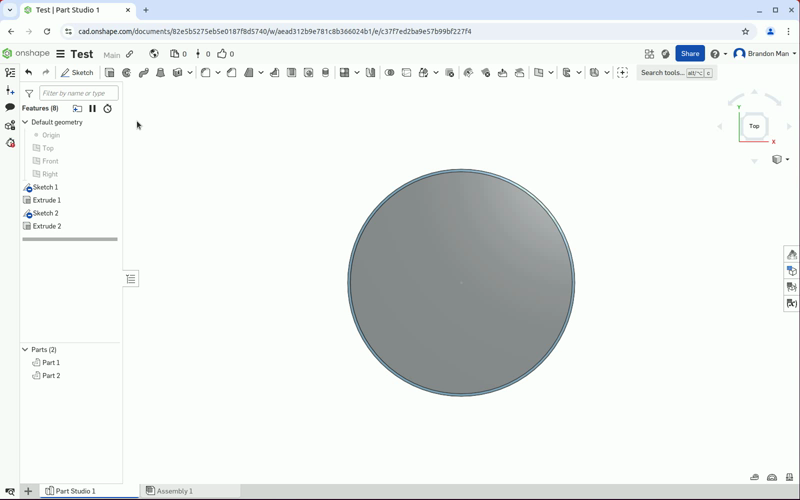
key(shift+7)
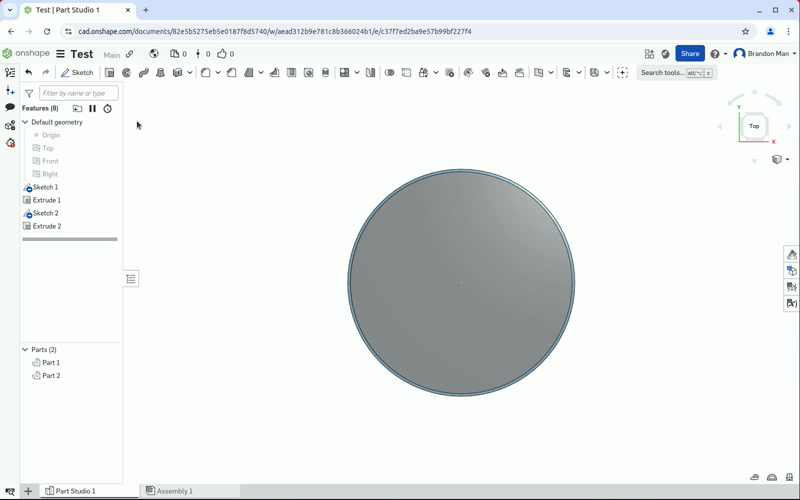
key(up, 3)
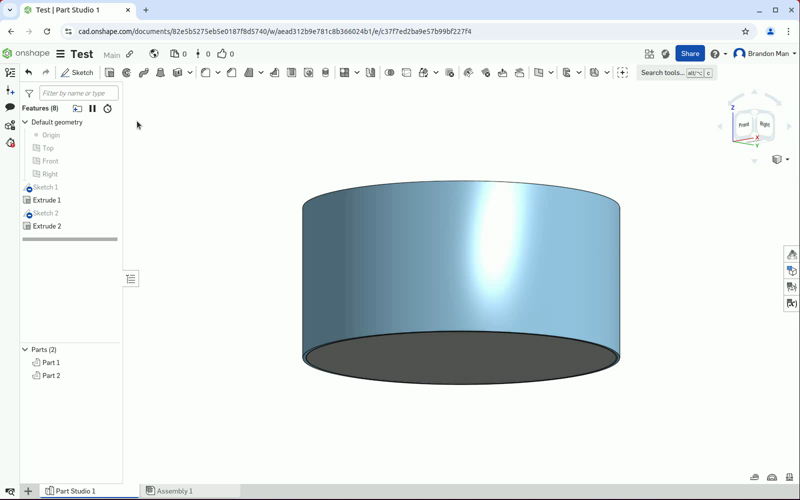
key(left, 3)
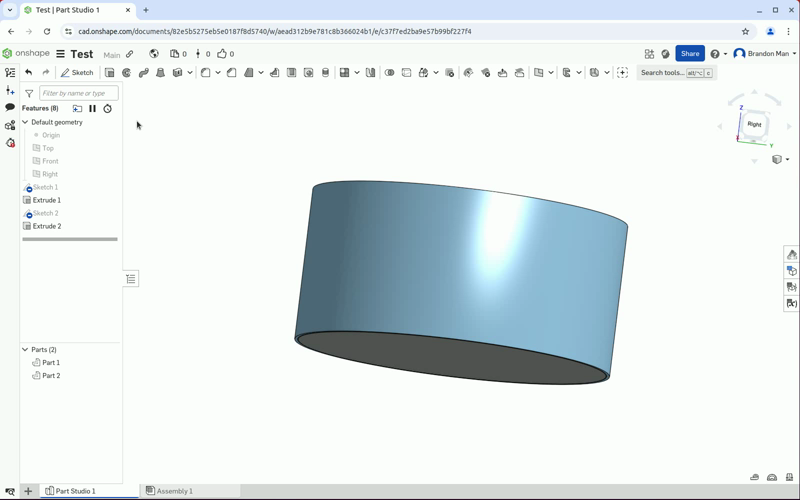
key(right, 3)
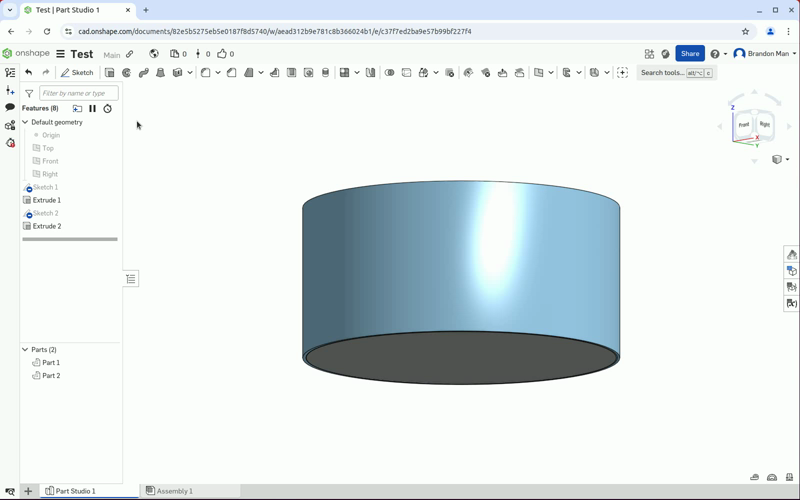
key(down, 3)
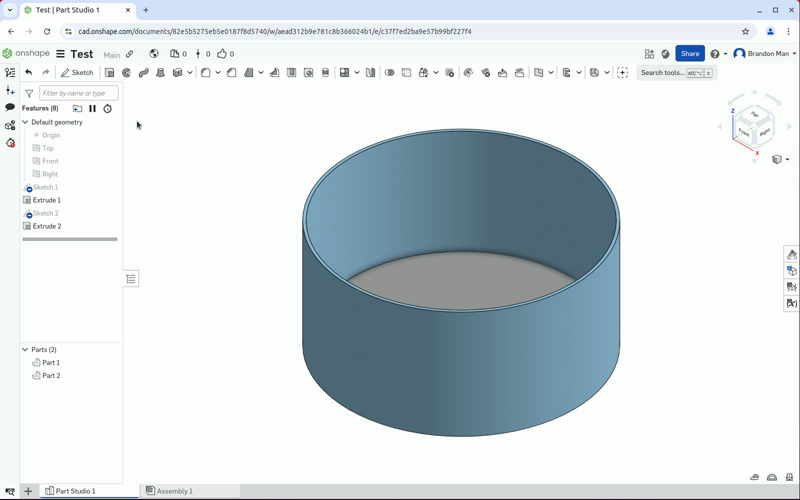
mouse_move(73, 189)
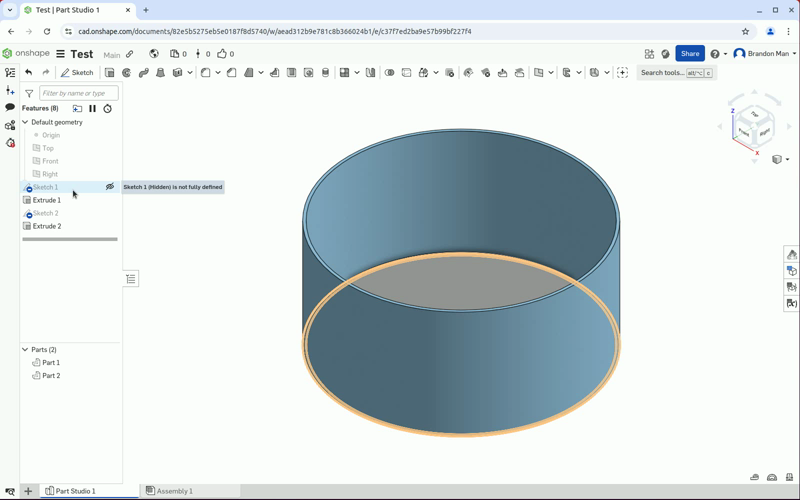
click(73, 189)